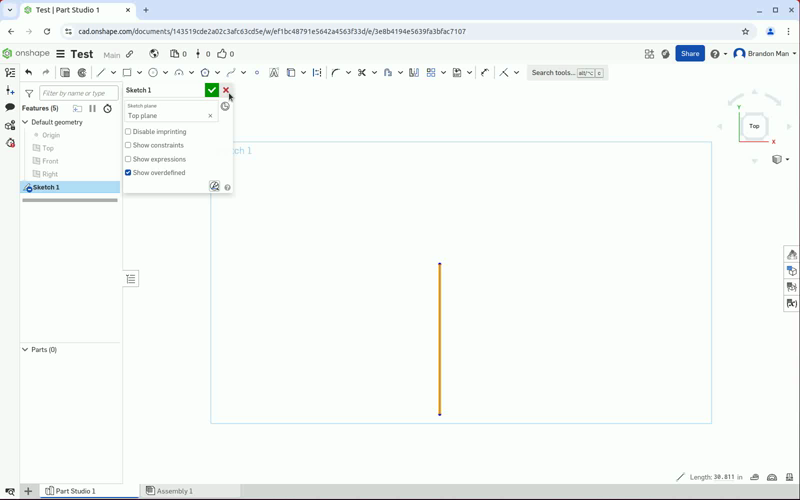
key(shift+h)
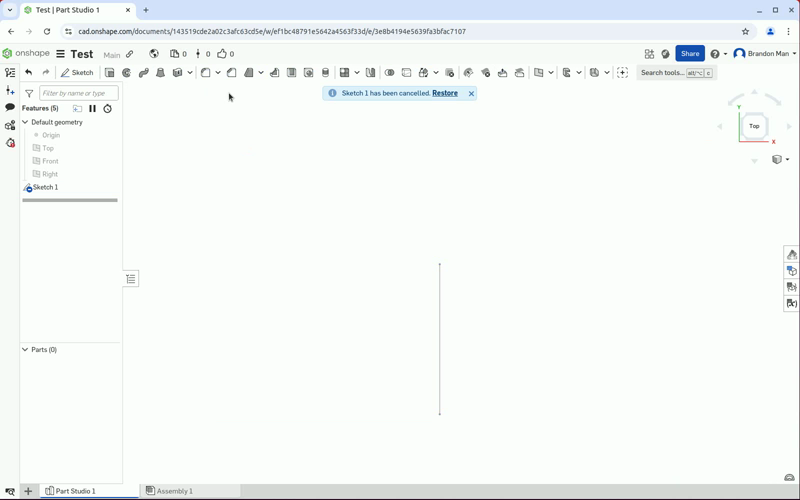
key(shift+s)
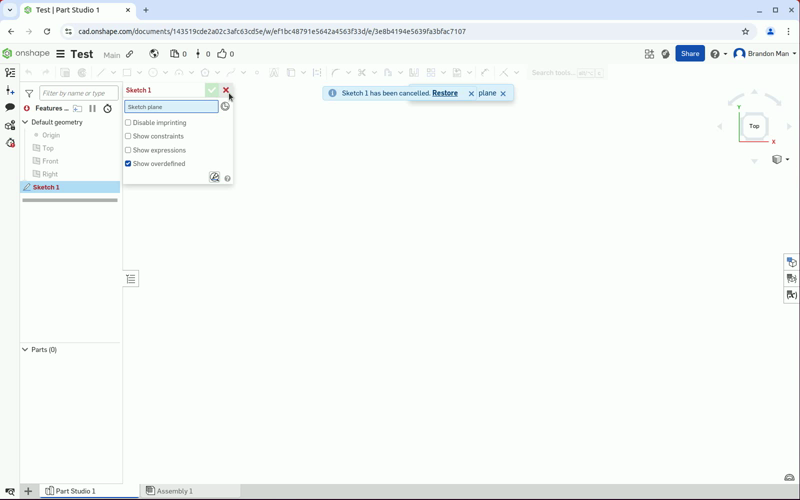
mouse_move(73, 150)
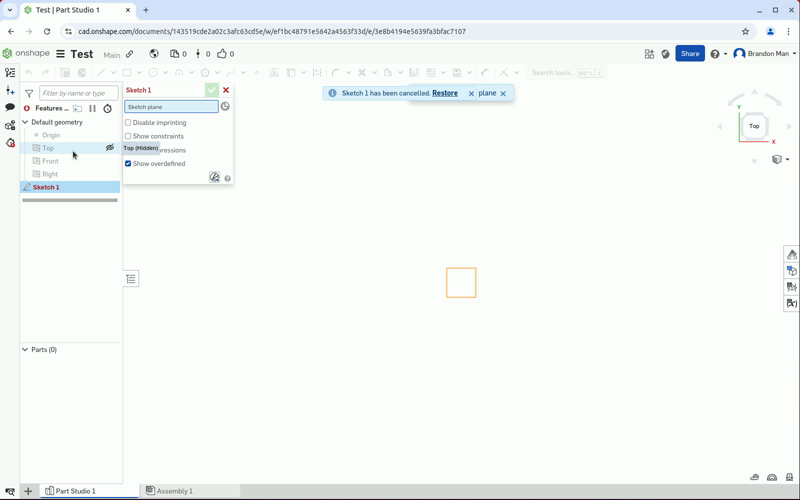
click(73, 150)
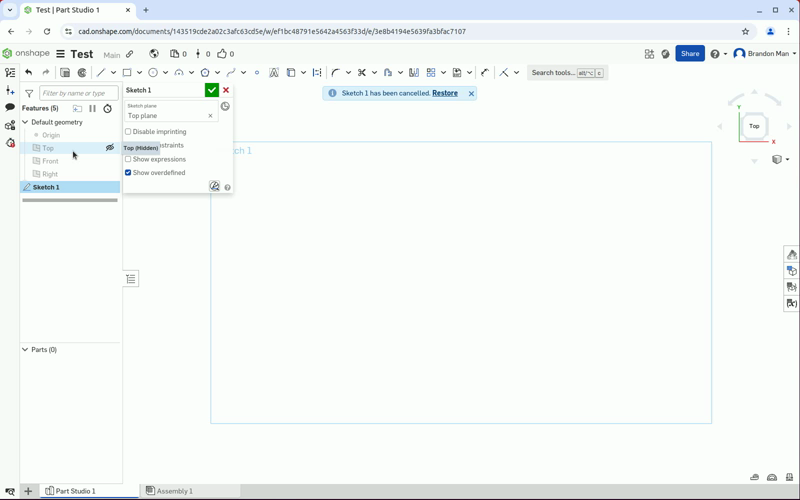
mouse_move(73, 352)
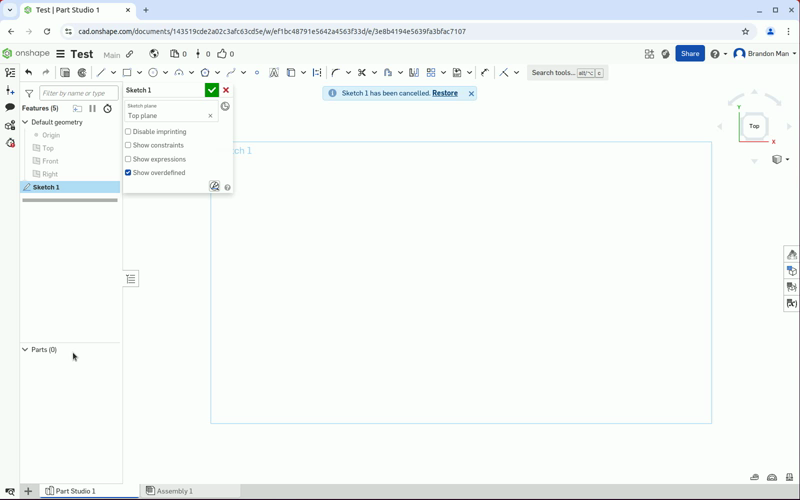
key(y)
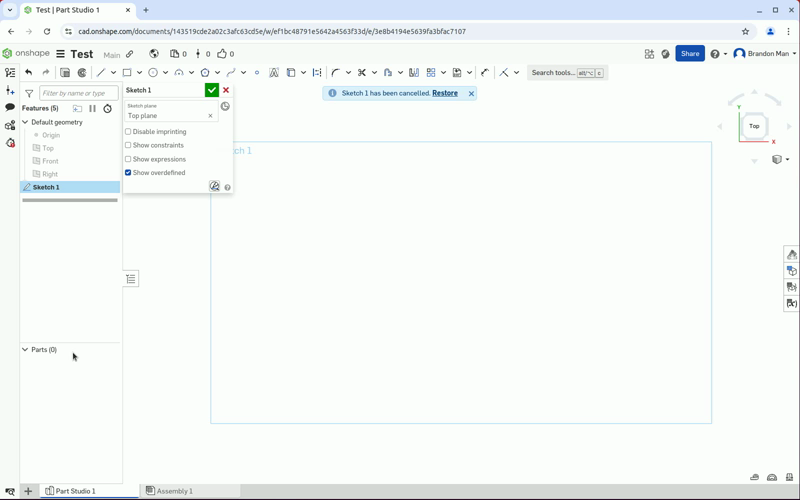
key(c)
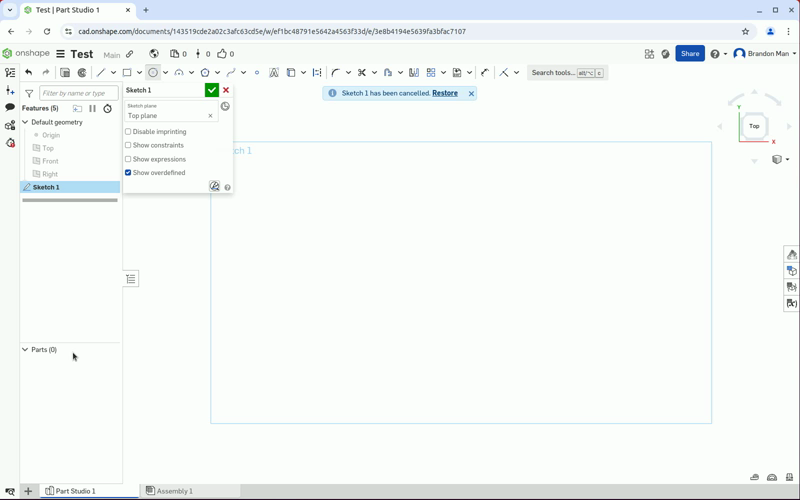
key_down(shift)
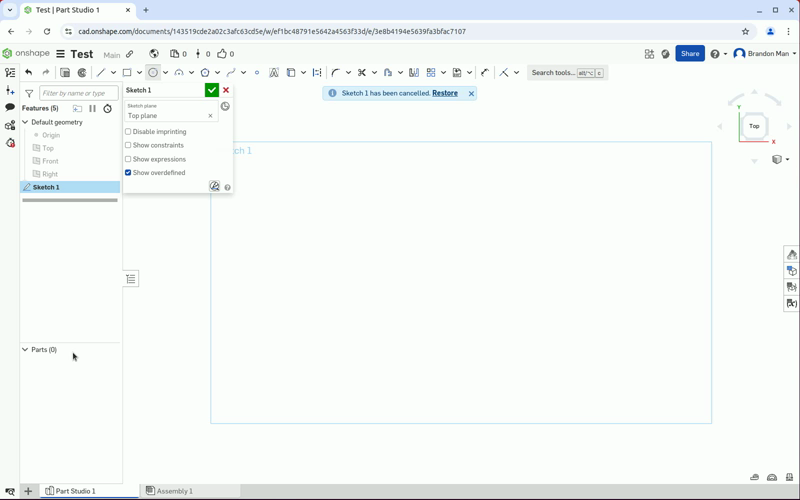
mouse_move(461, 282)
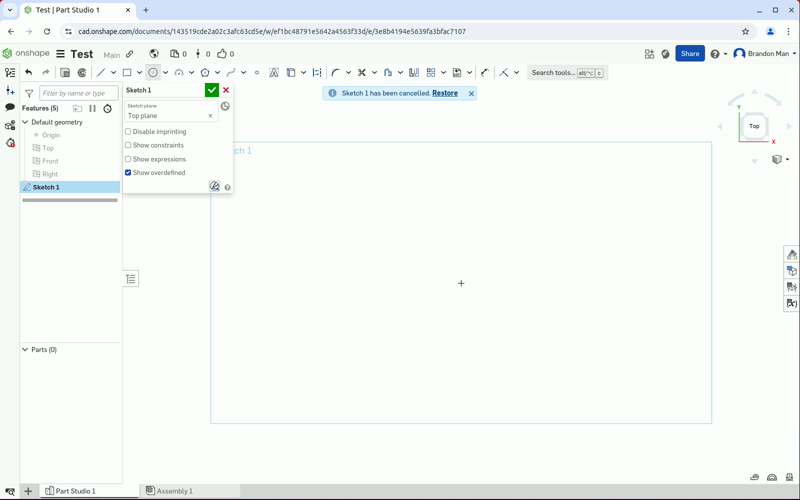
click(461, 282)
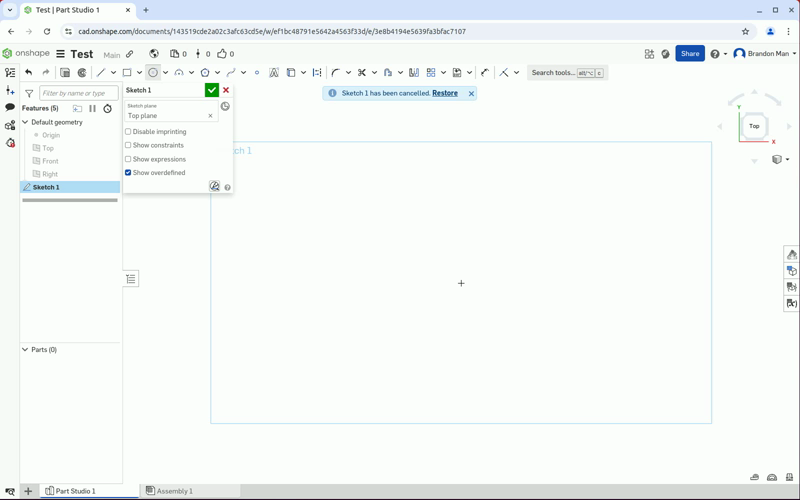
key_up(shift)
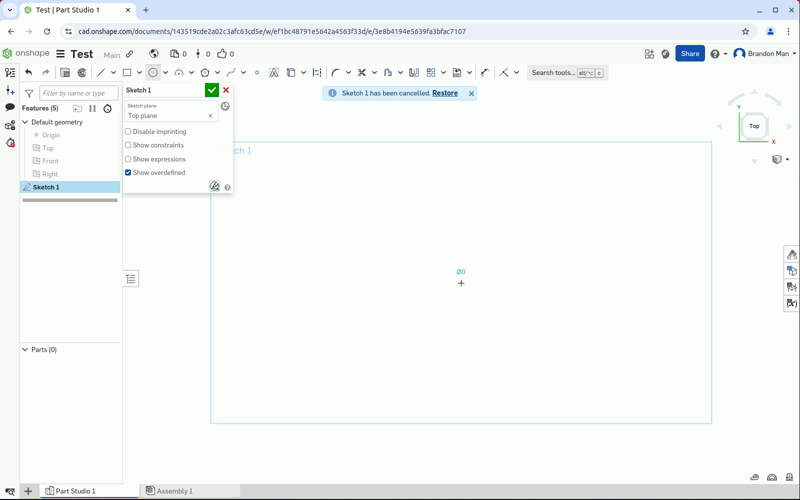
mouse_move(486, 282)
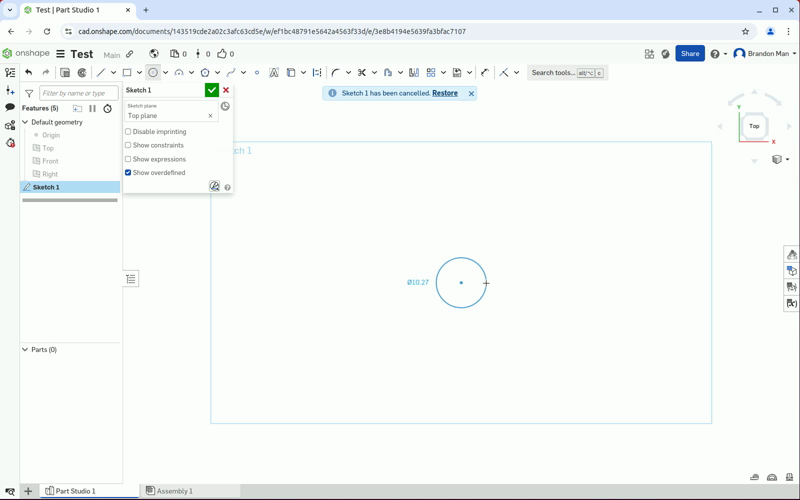
click(486, 282)
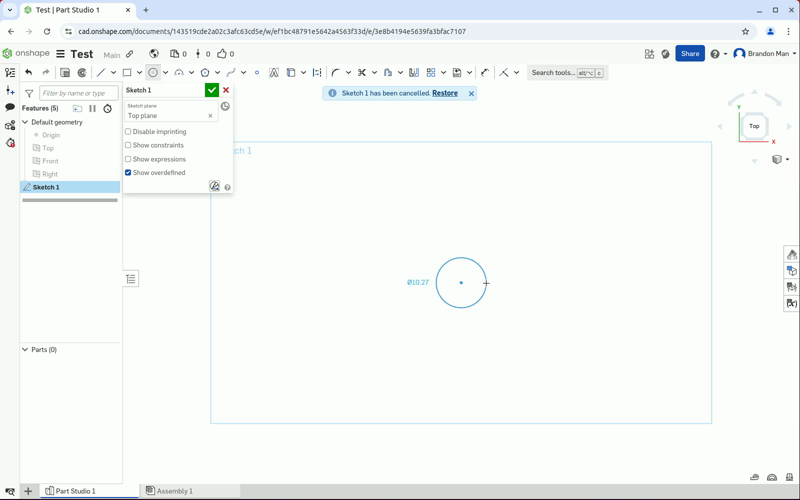
key(esc)
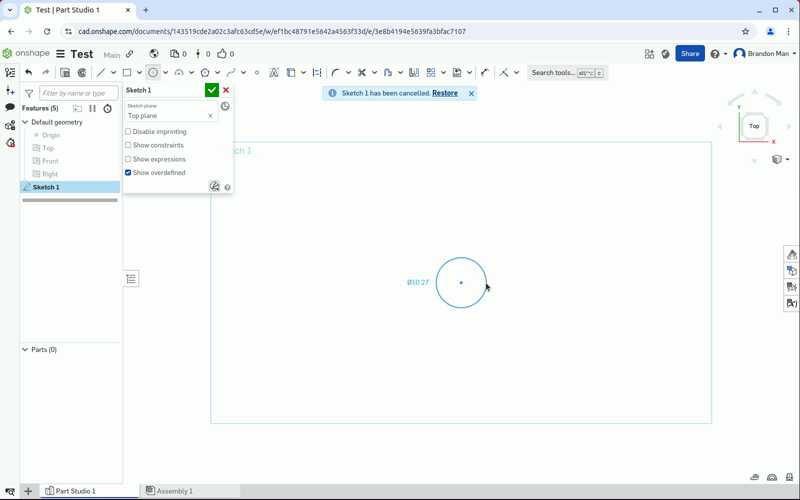
key(c)
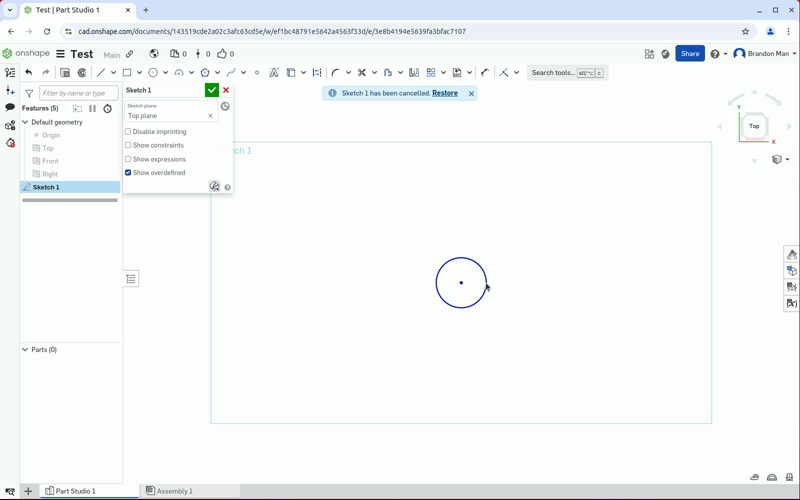
key_down(shift)
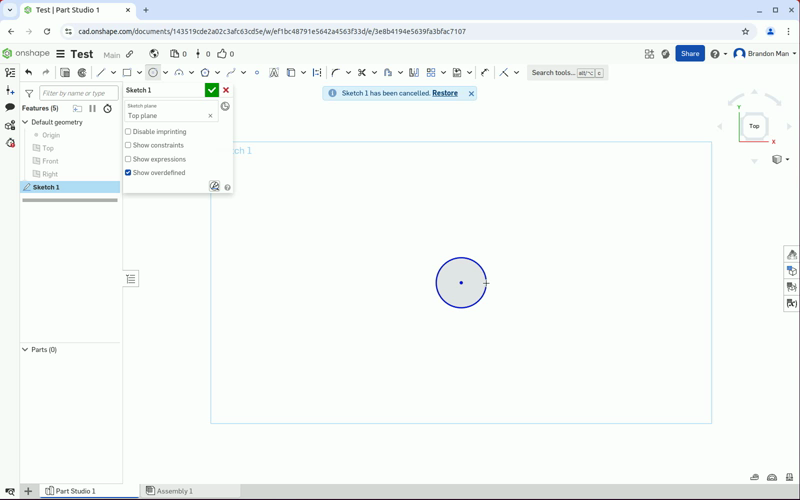
mouse_move(461, 282)
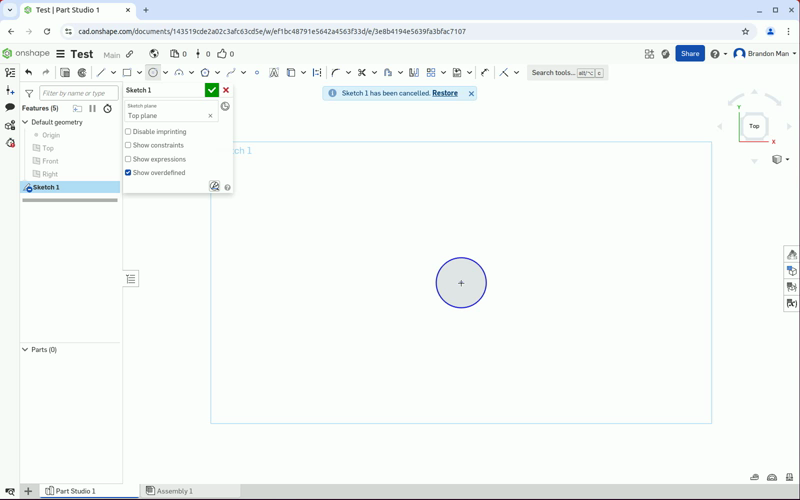
click(461, 282)
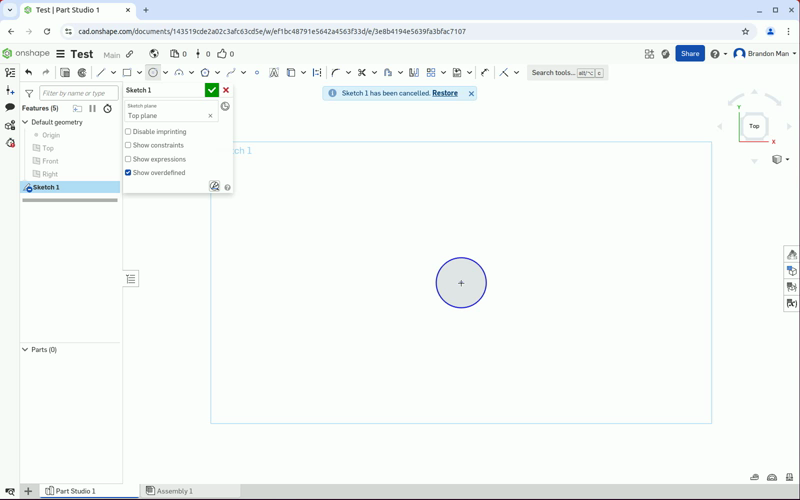
key_up(shift)
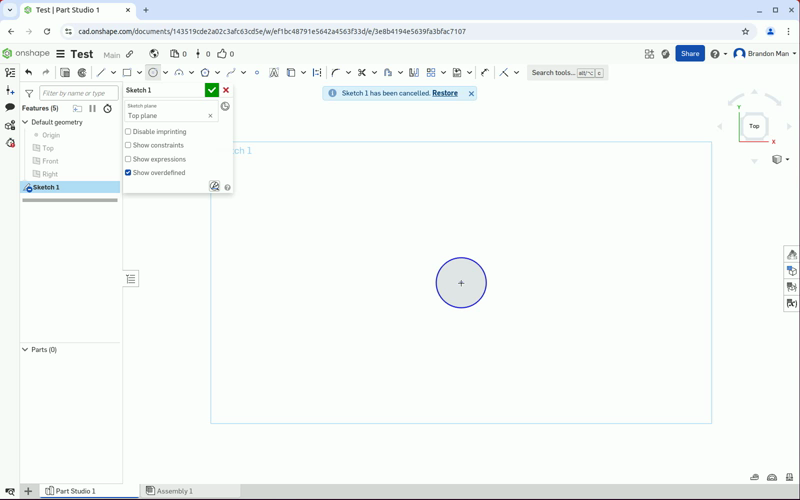
mouse_move(482, 282)
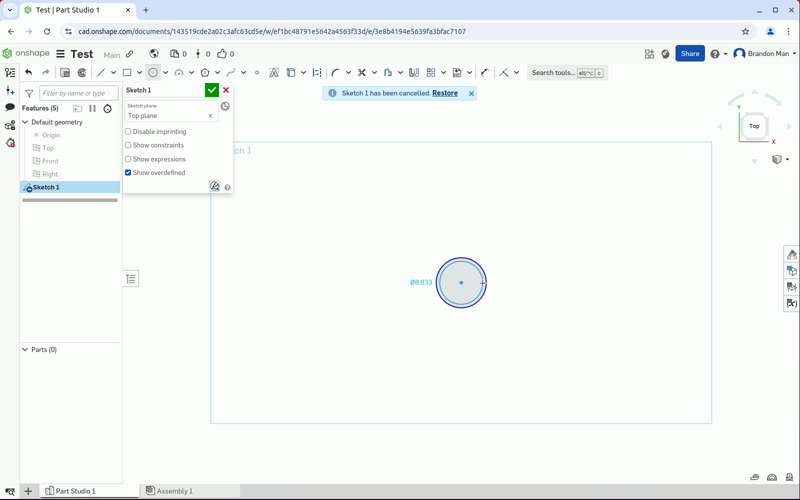
scroll(6)
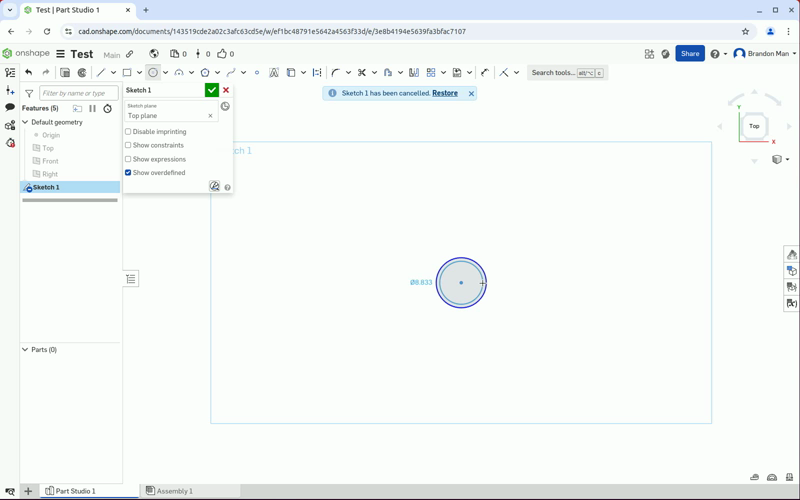
scroll(6)
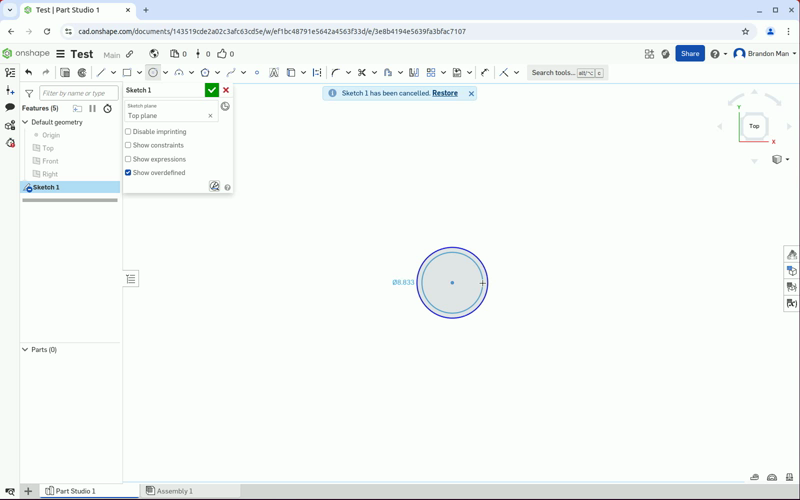
scroll(6)
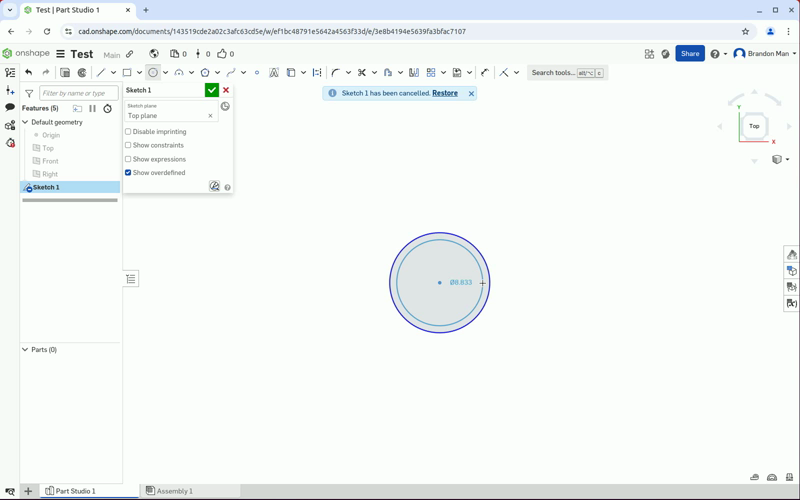
scroll(6)
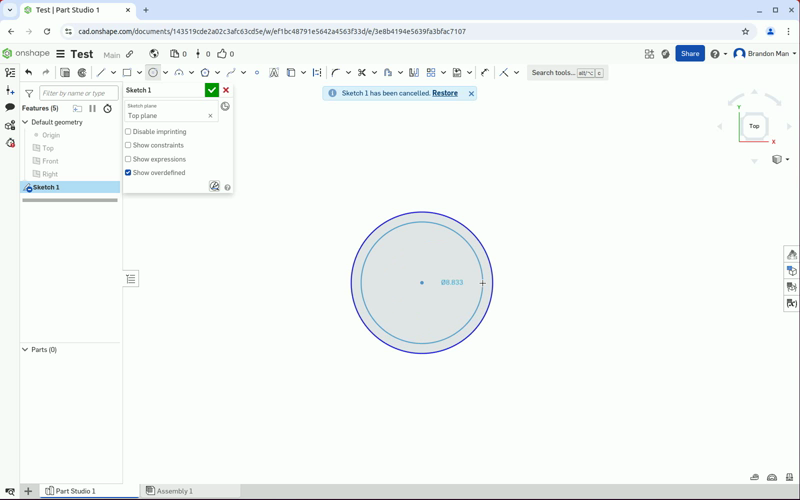
scroll(6)
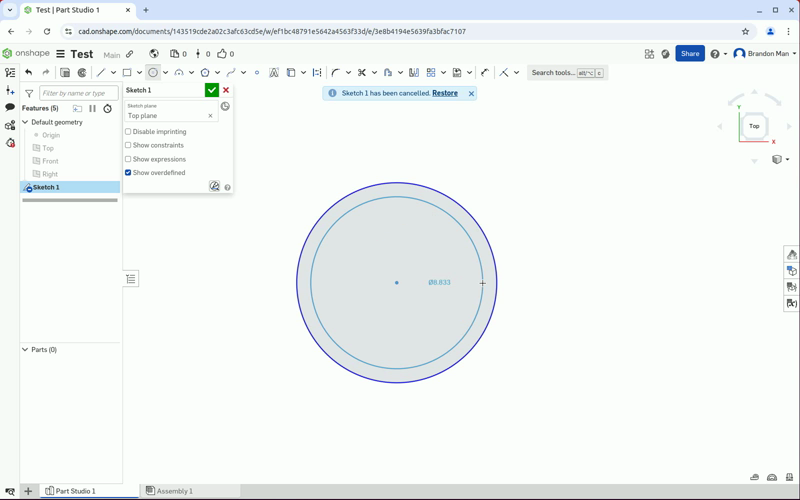
scroll(6)
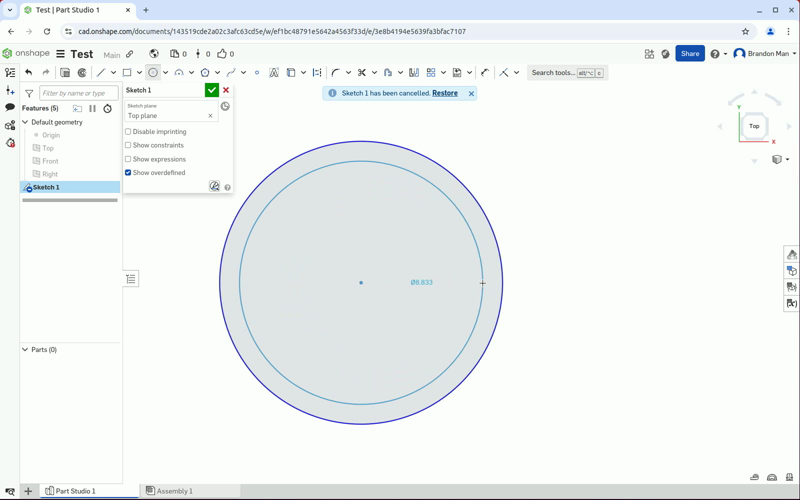
scroll(6)
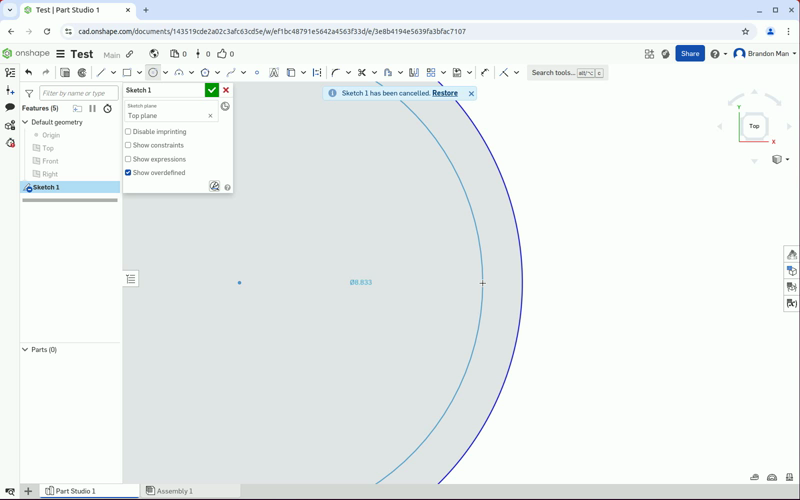
click(482, 282)
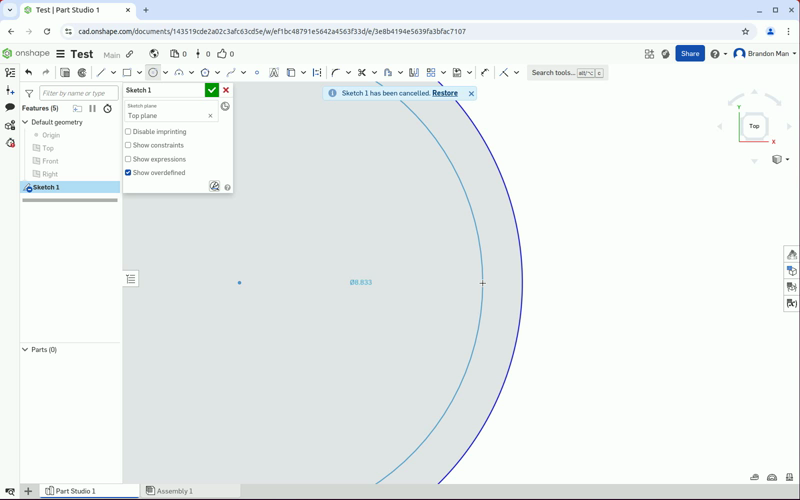
scroll(-6)
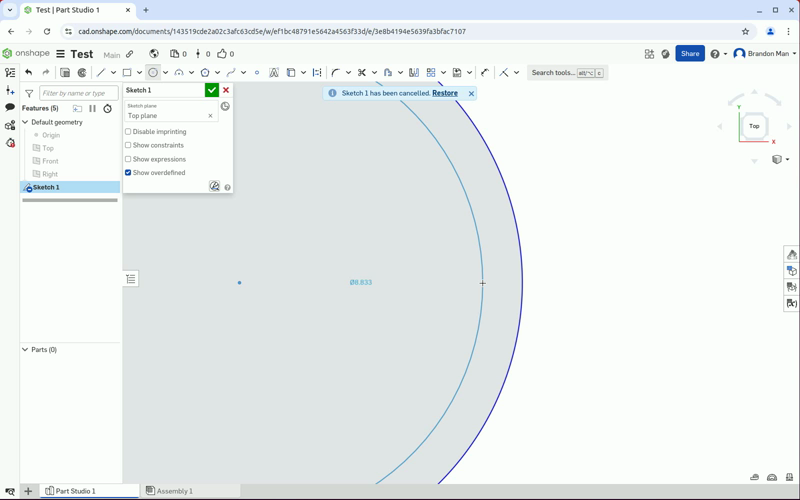
scroll(-6)
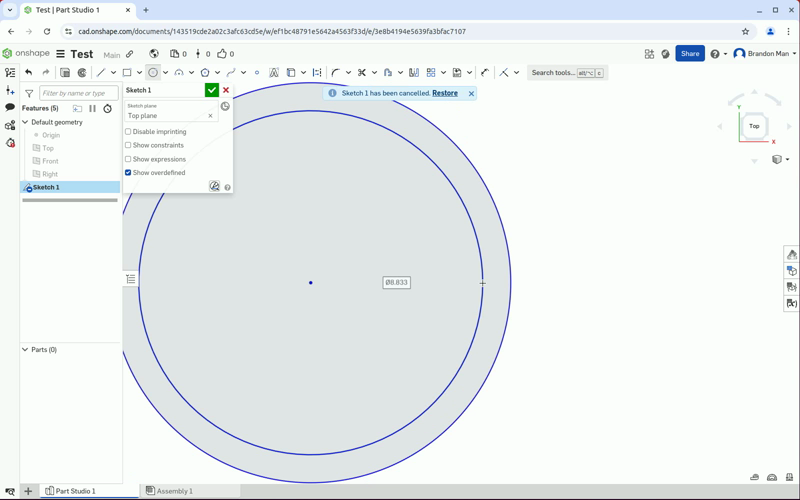
scroll(-6)
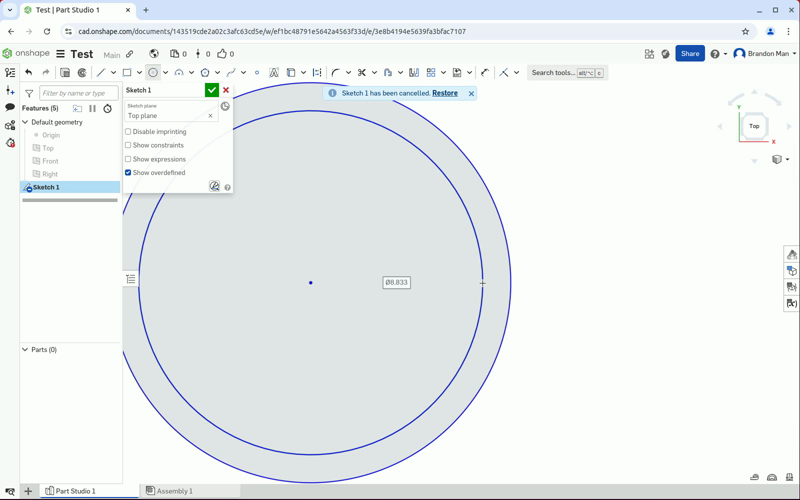
scroll(-6)
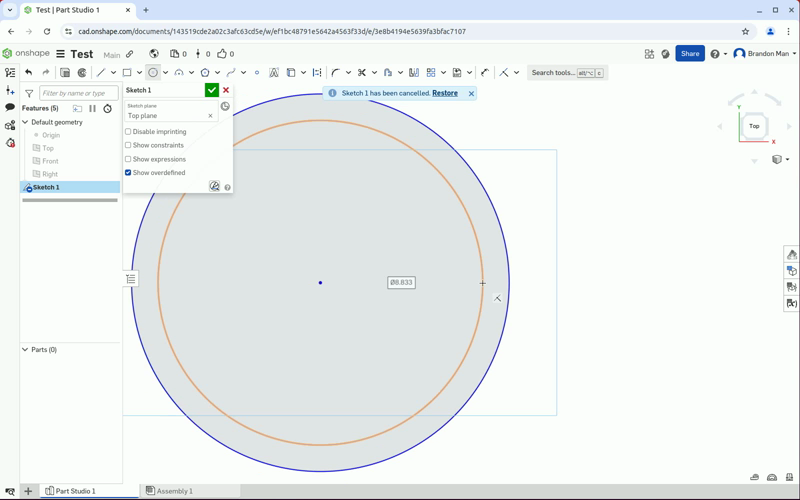
scroll(-6)
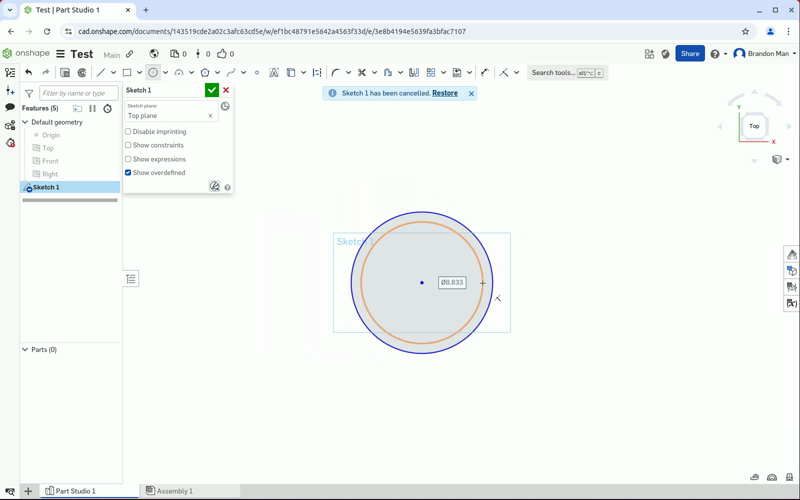
scroll(-6)
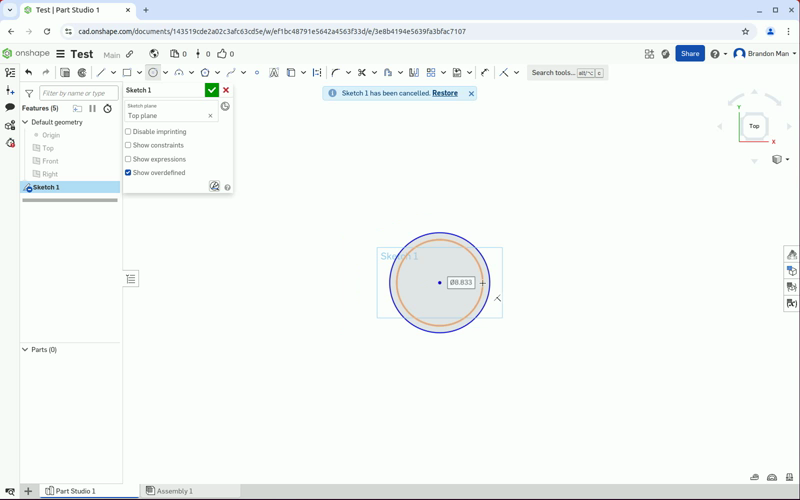
scroll(-6)
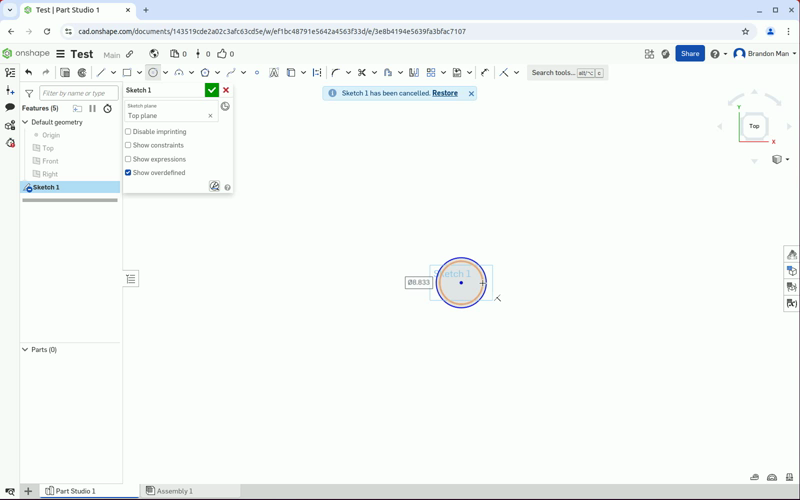
key(esc)
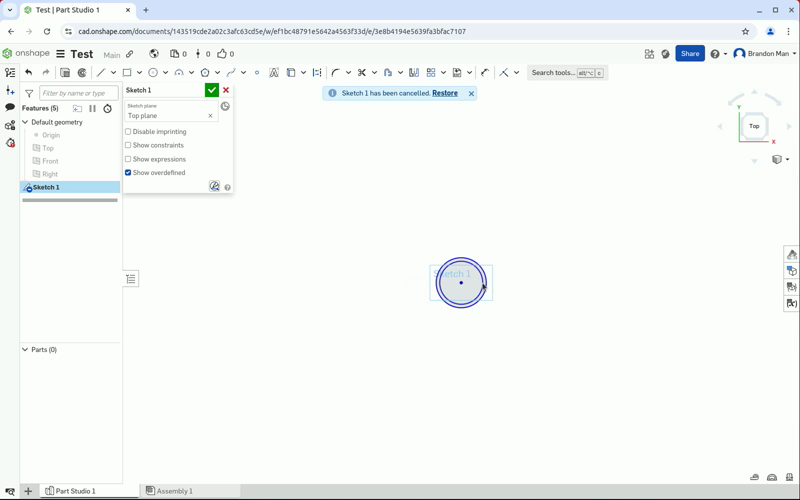
mouse_move(463, 305)
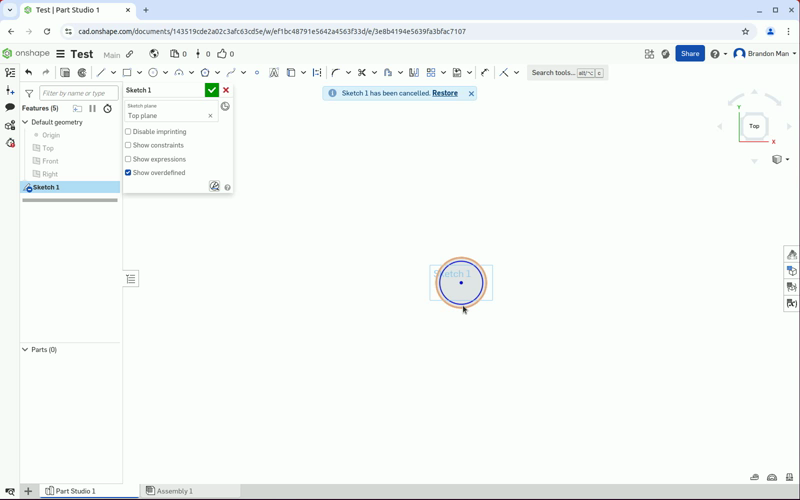
scroll(6)
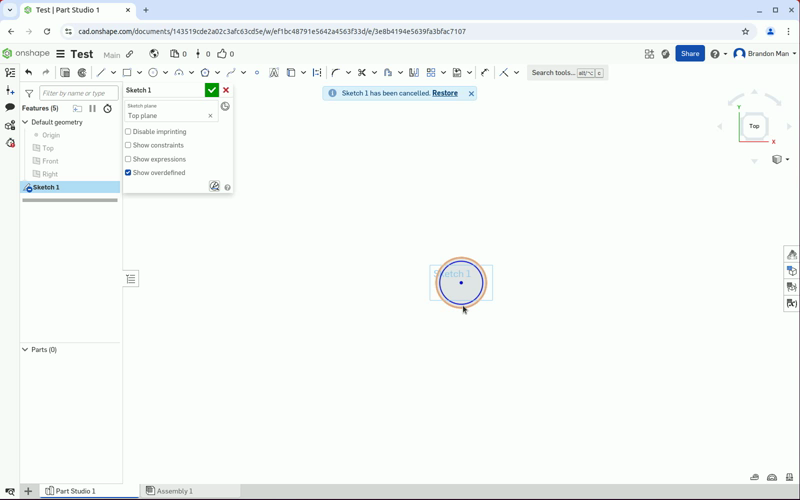
scroll(6)
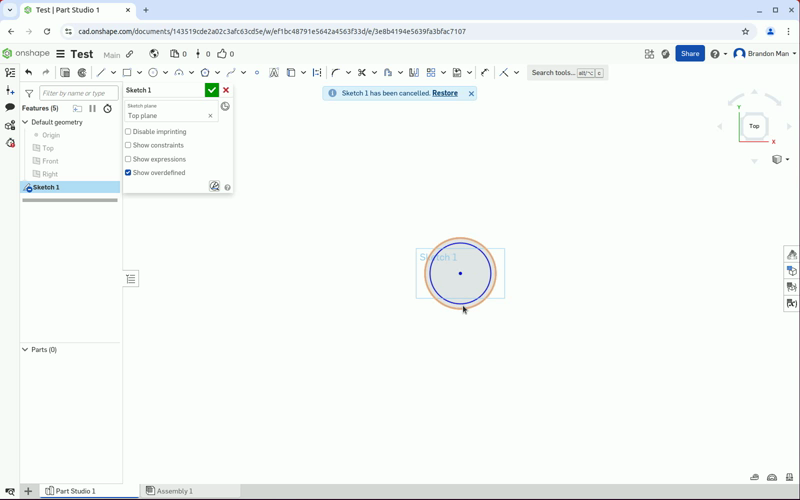
scroll(6)
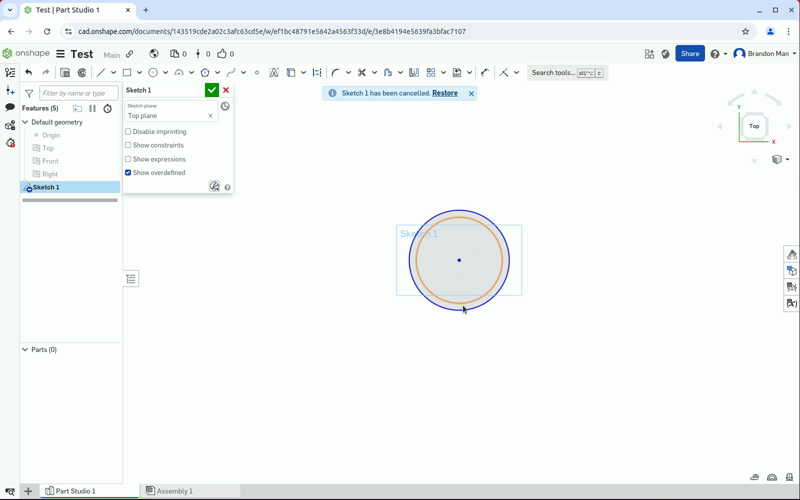
scroll(6)
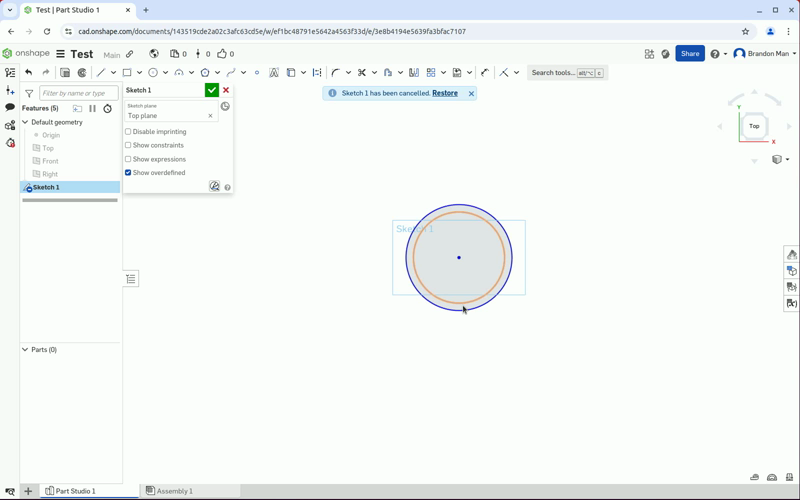
scroll(6)
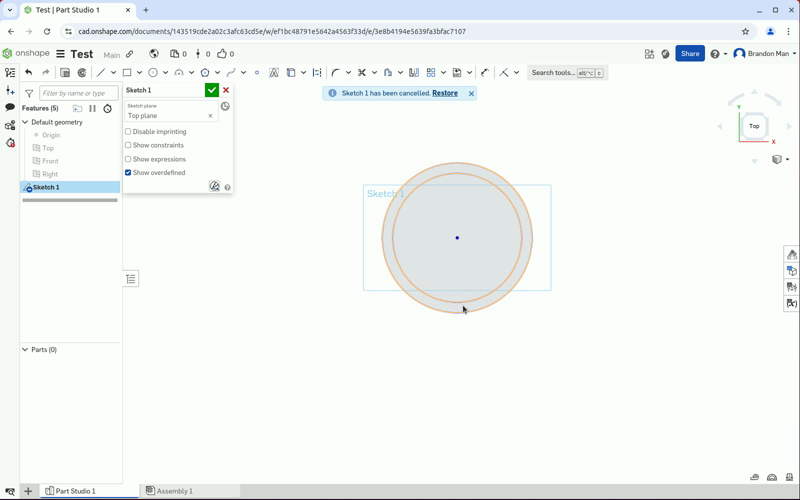
scroll(6)
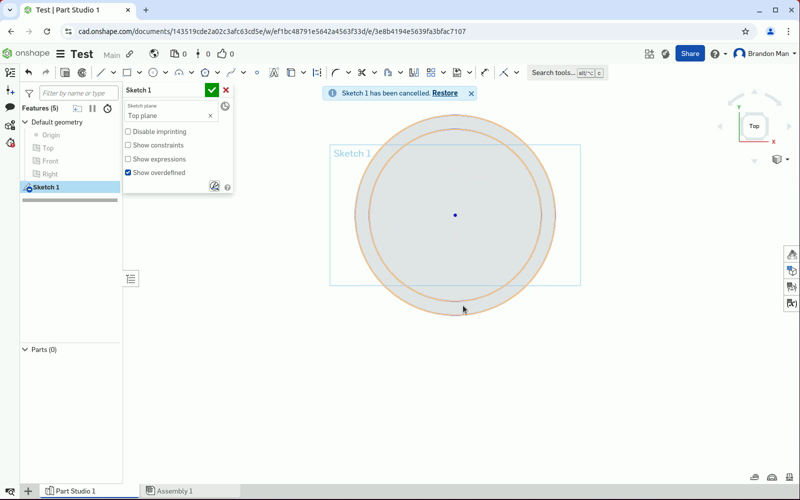
scroll(6)
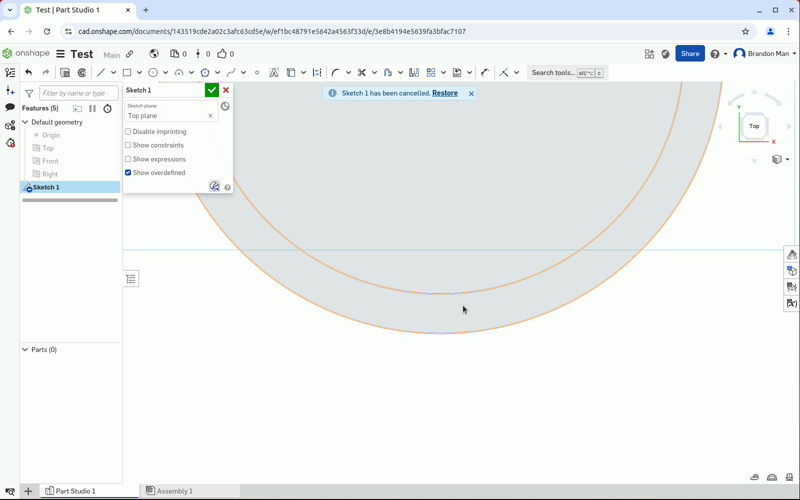
click(463, 305)
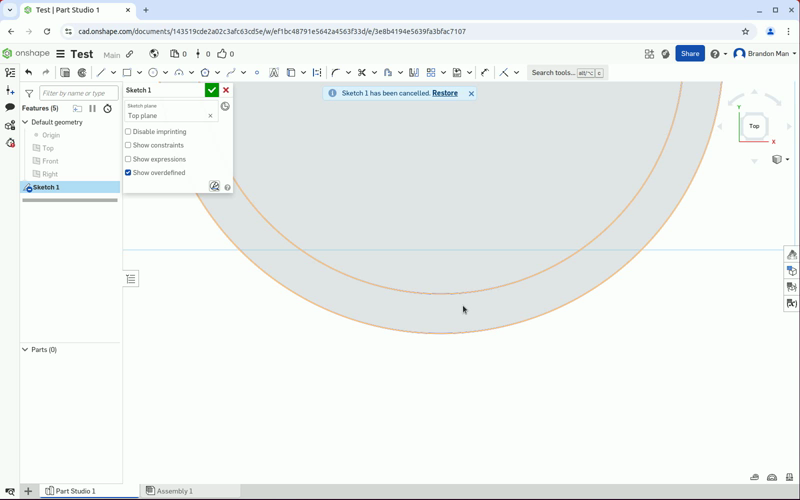
scroll(-6)
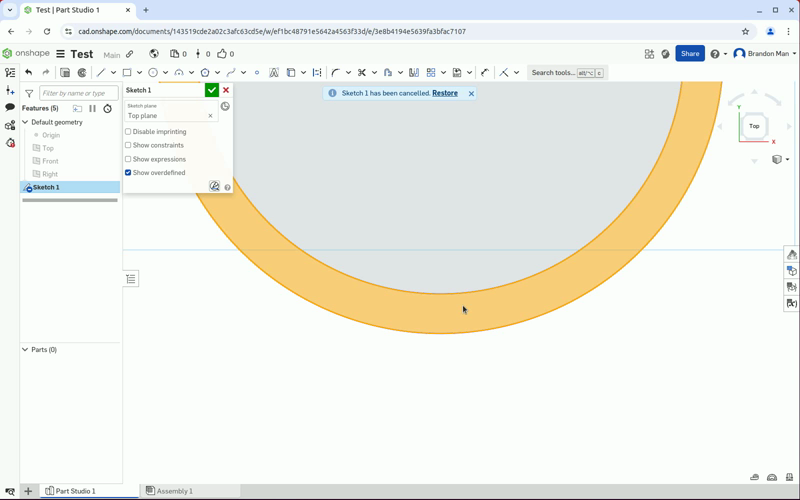
scroll(-6)
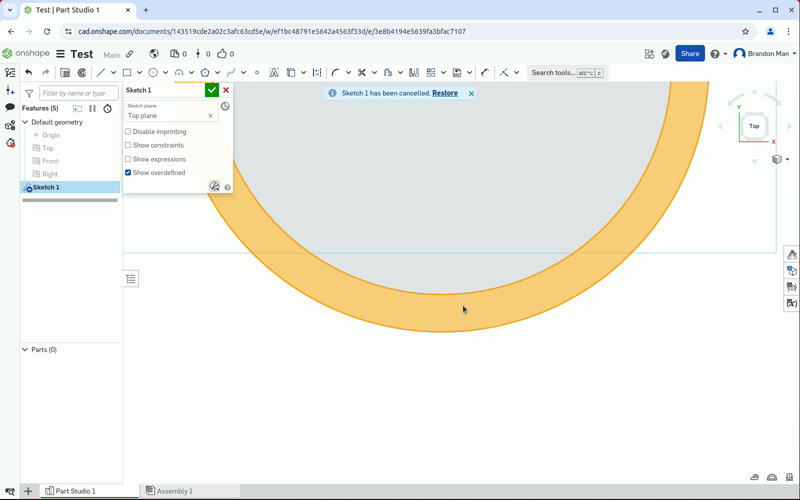
scroll(-6)
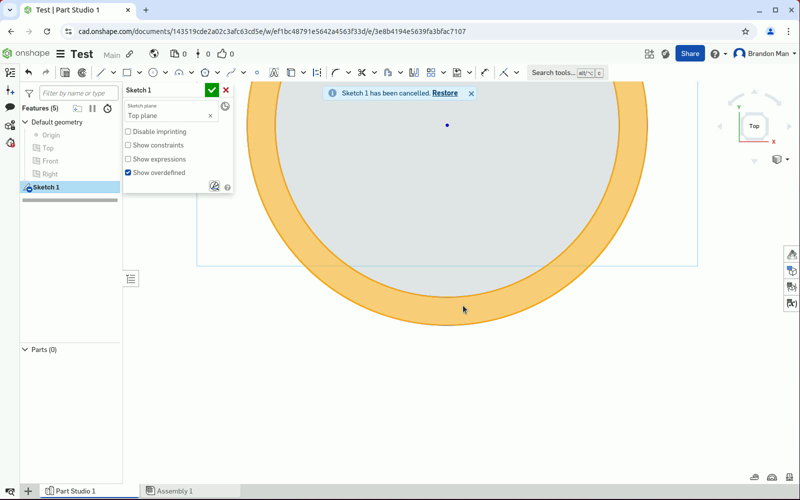
scroll(-6)
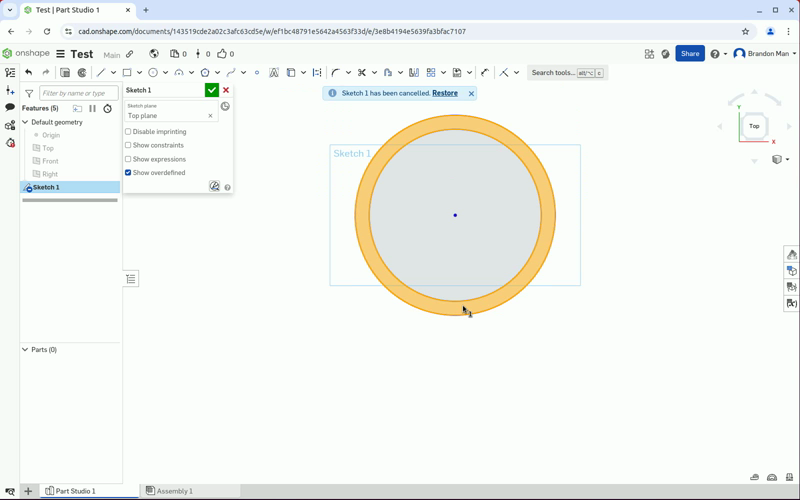
scroll(-6)
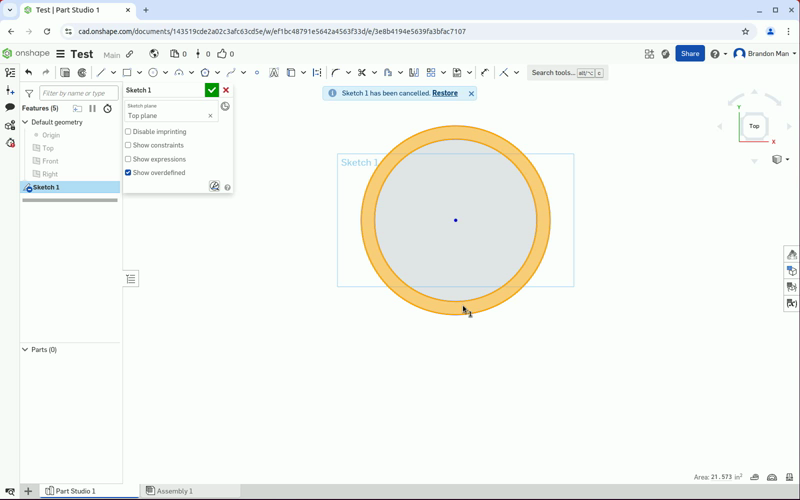
scroll(-6)
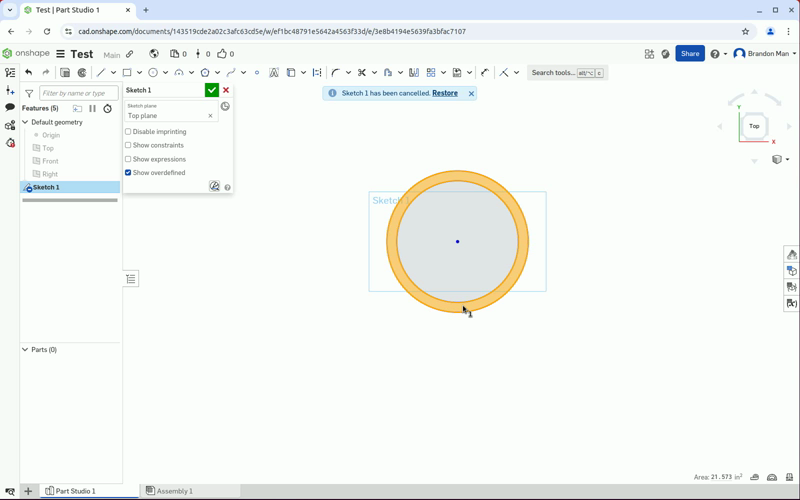
scroll(-6)
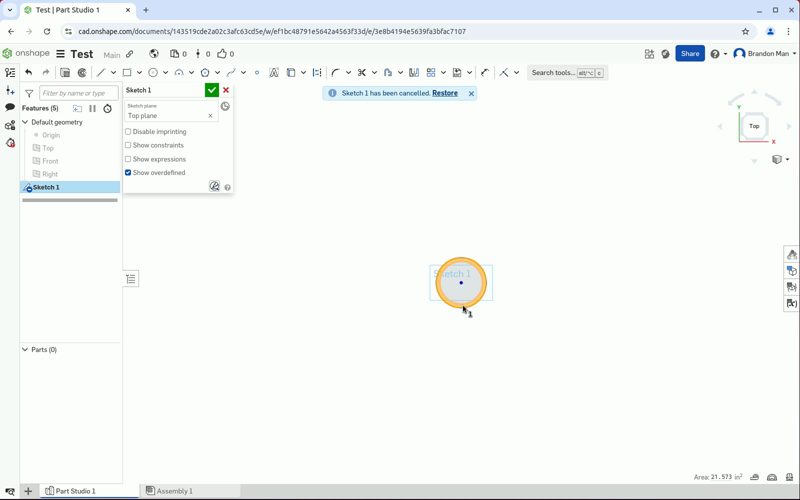
mouse_move(73, 352)
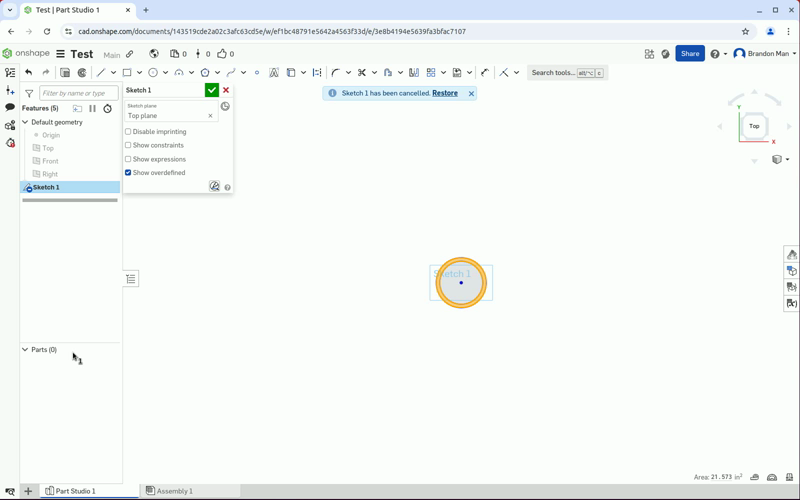
key(shift+y)
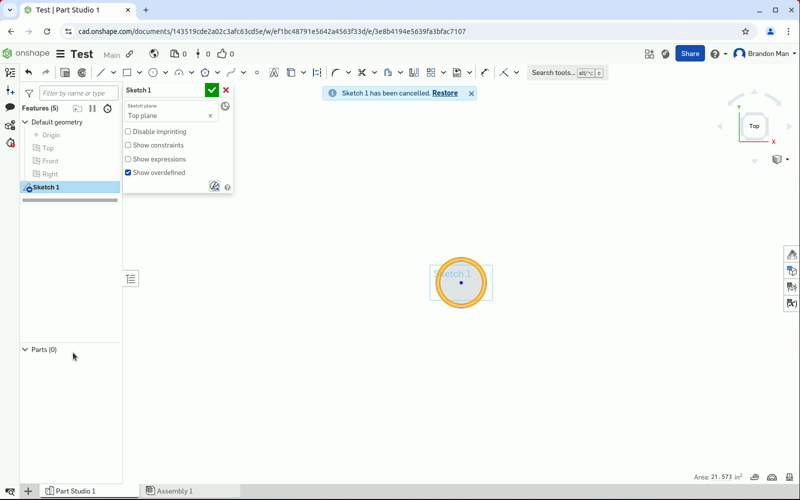
key(shift+e)
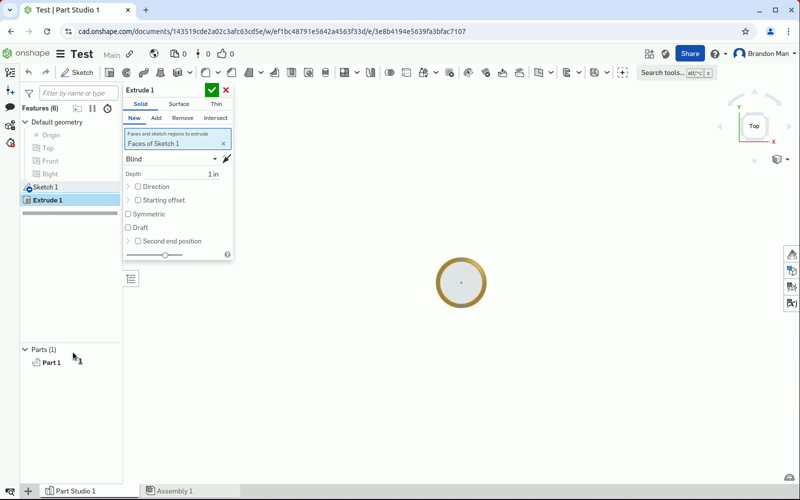
mouse_move(143, 106)
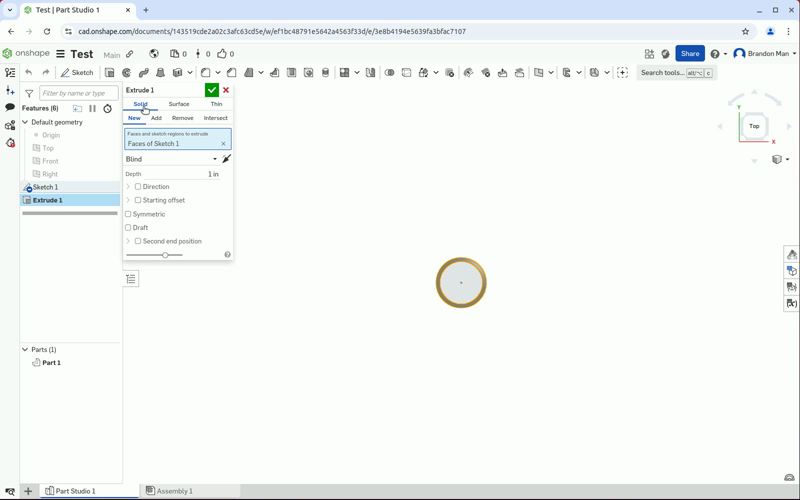
click(143, 106)
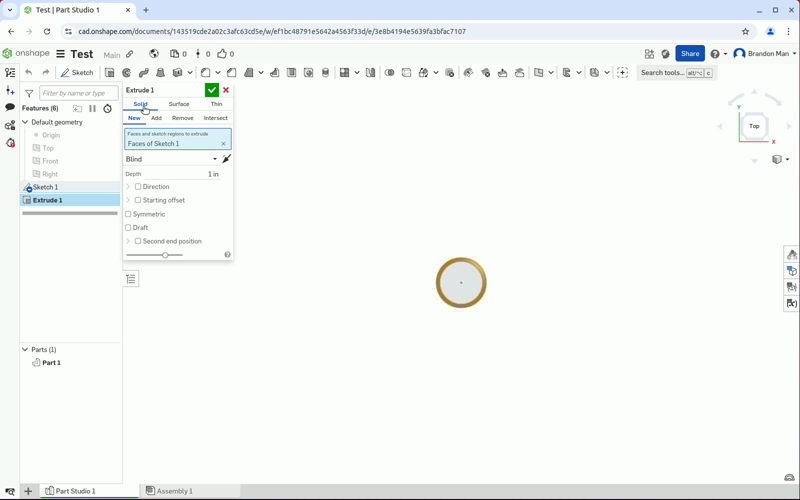
mouse_move(137, 120)
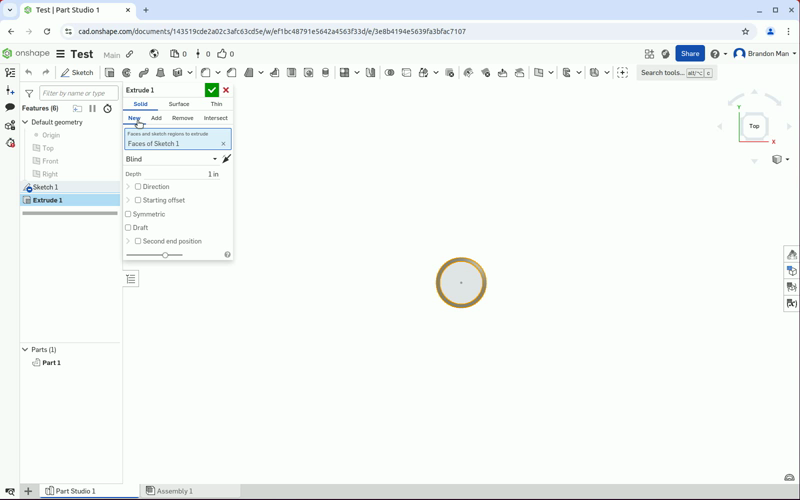
click(137, 120)
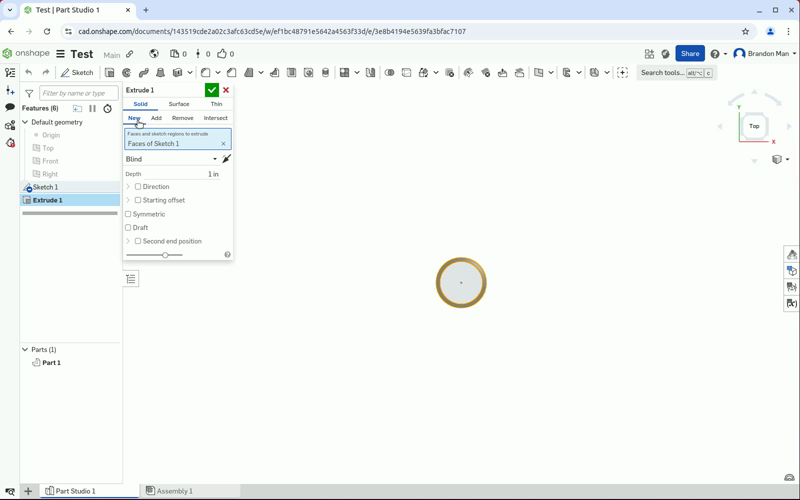
key(tab, 4)
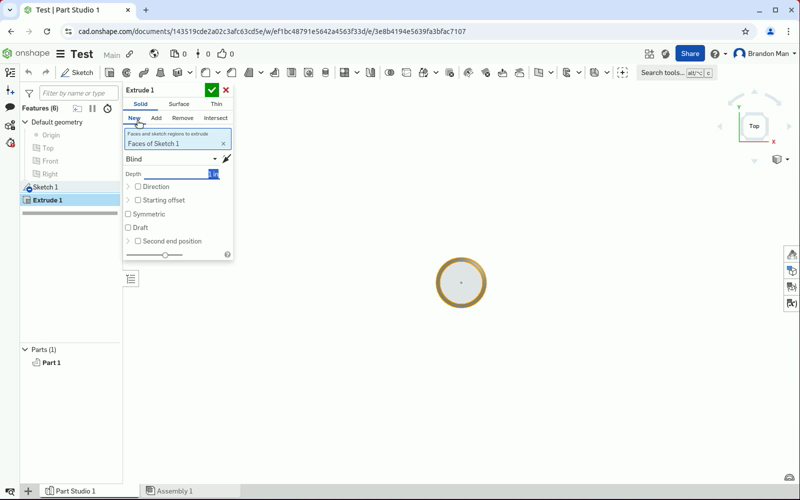
text(20.701)
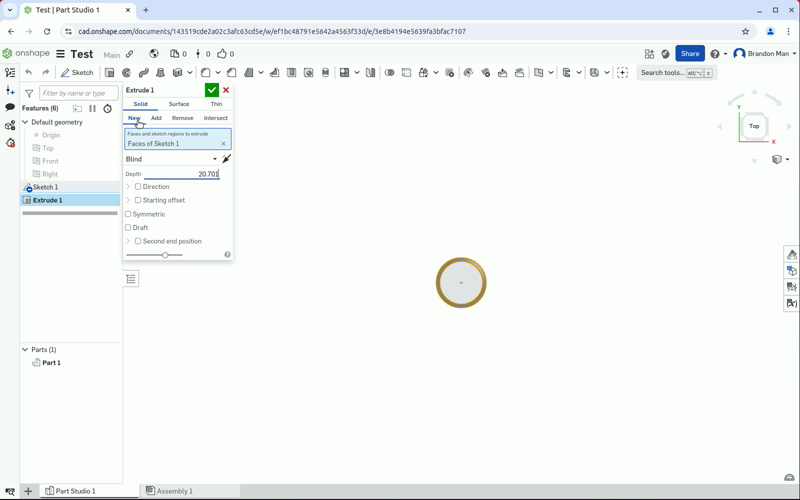
key(enter)
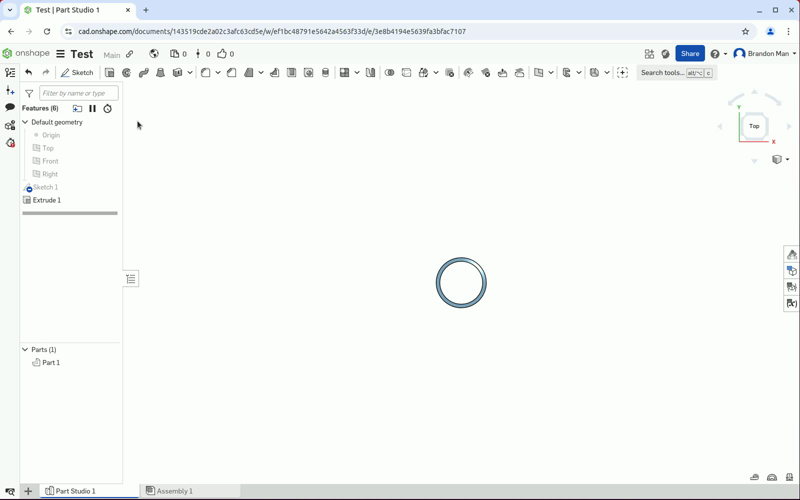
key(shift+h)
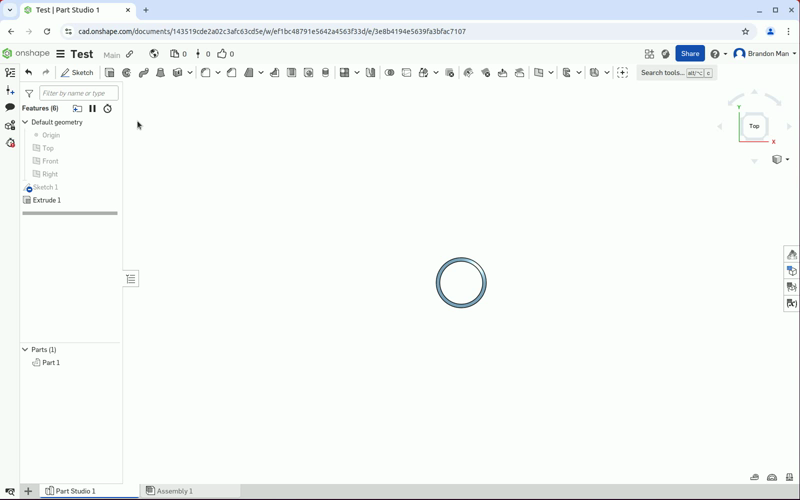
key(shift+h)
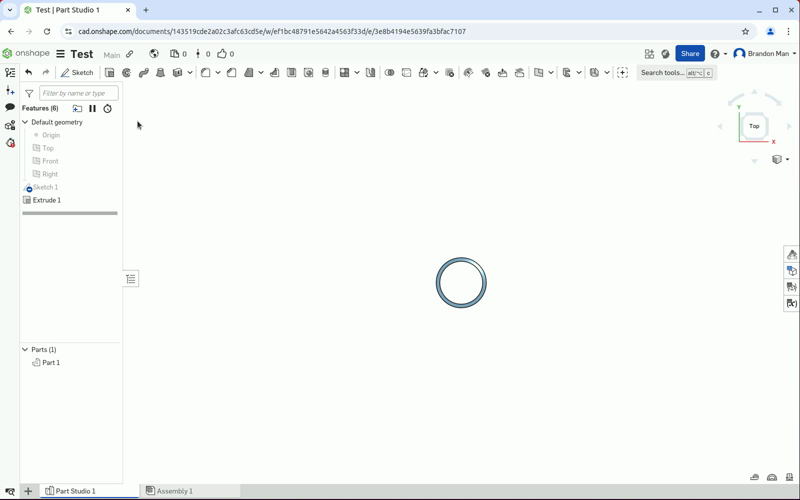
mouse_move(73, 189)
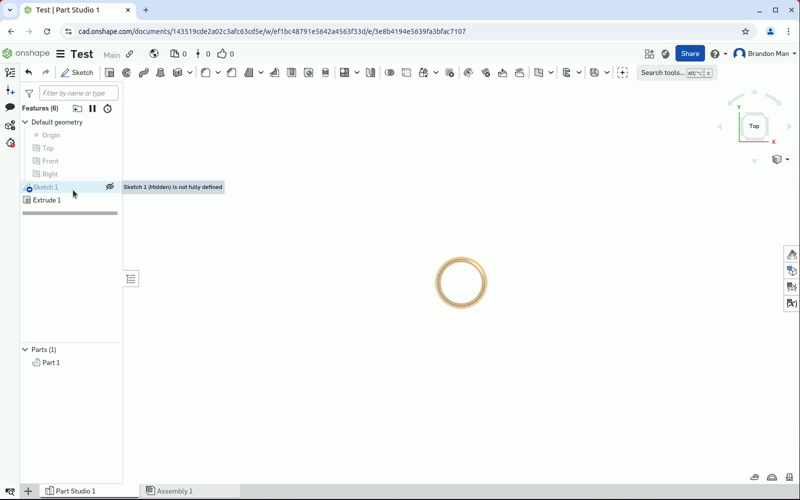
click(73, 189)
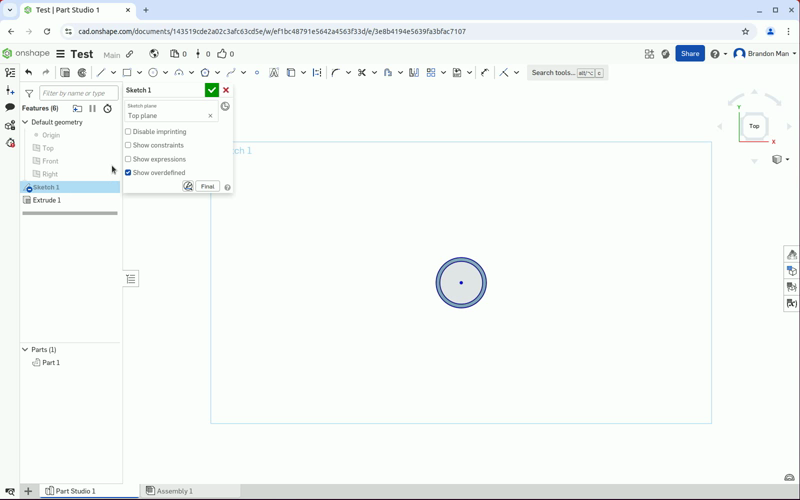
mouse_move(229, 92)
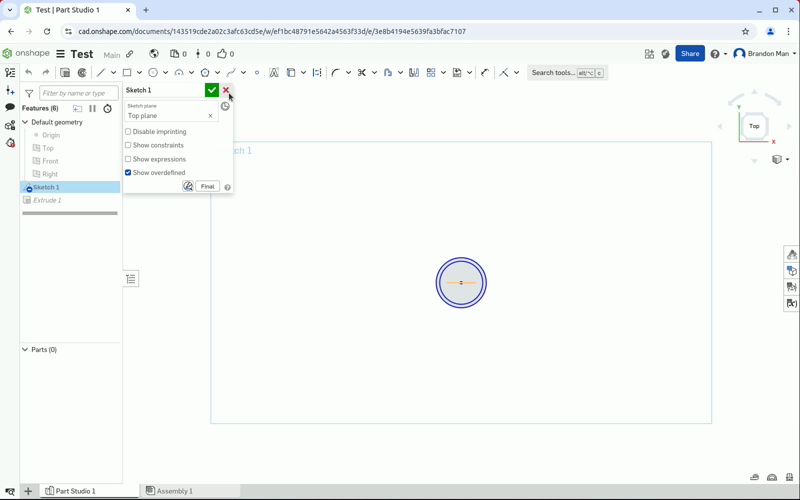
click(229, 92)
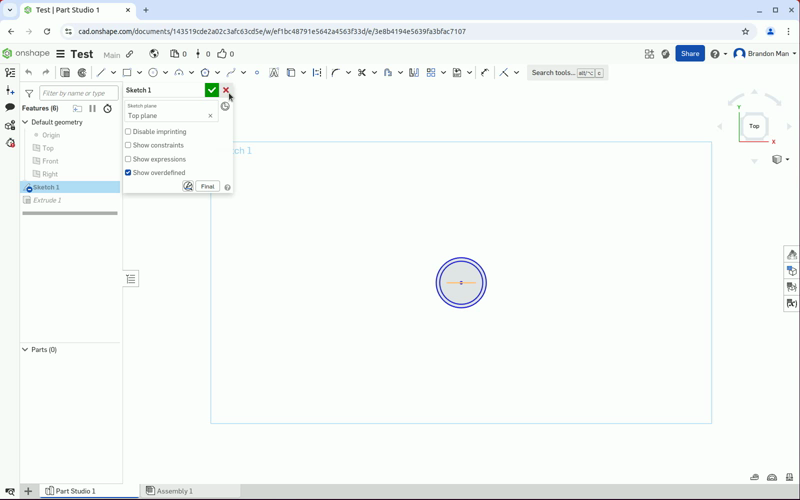
key(shift+s)
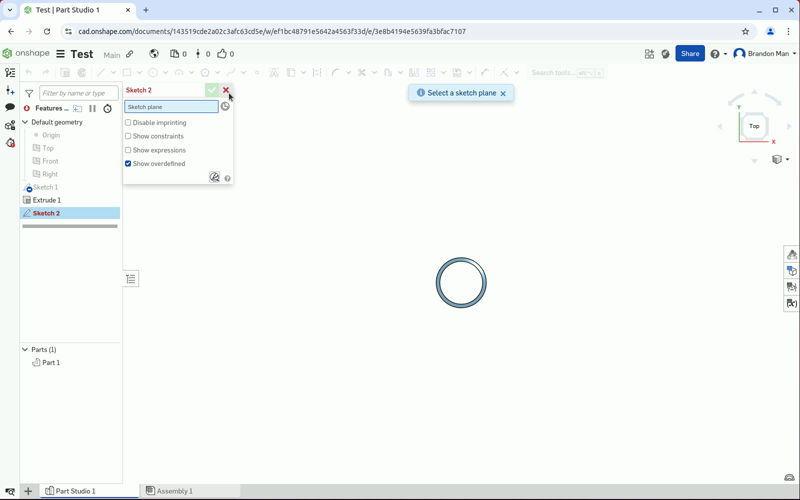
mouse_move(73, 150)
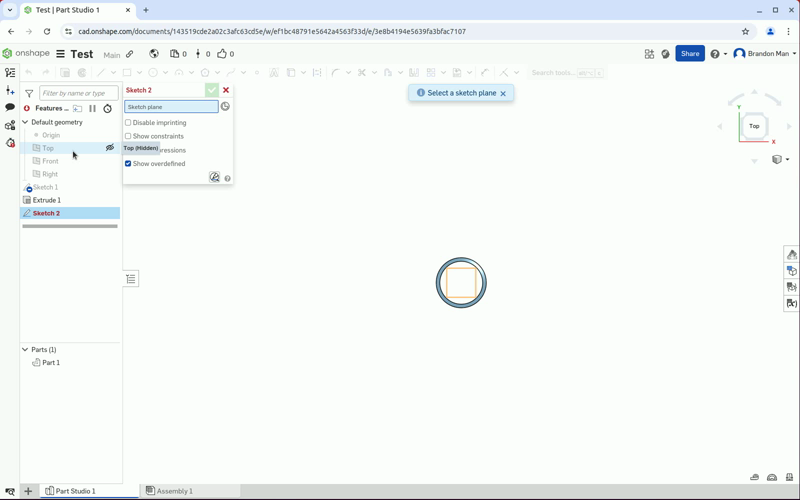
click(73, 150)
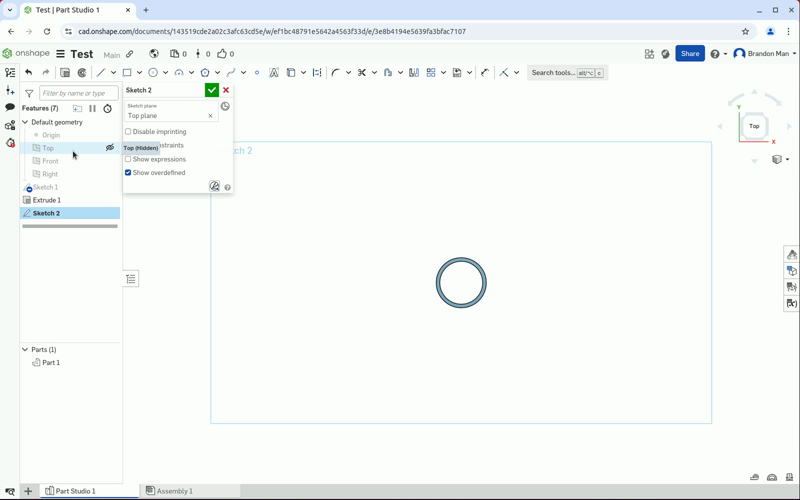
mouse_move(73, 352)
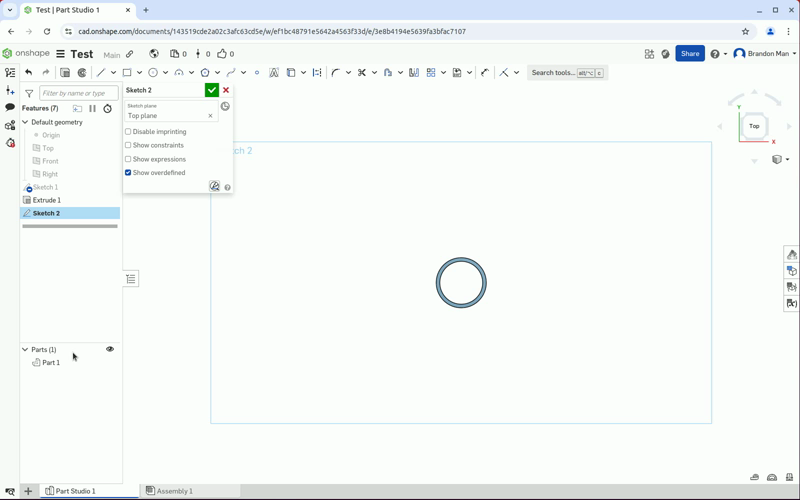
key(y)
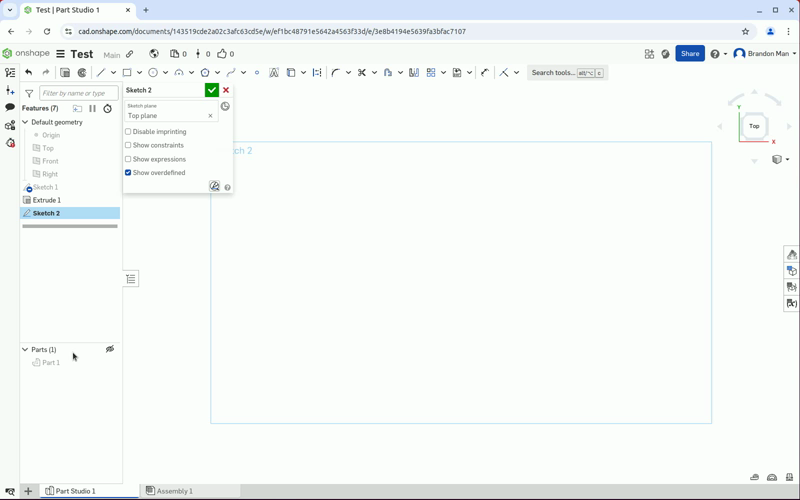
key(c)
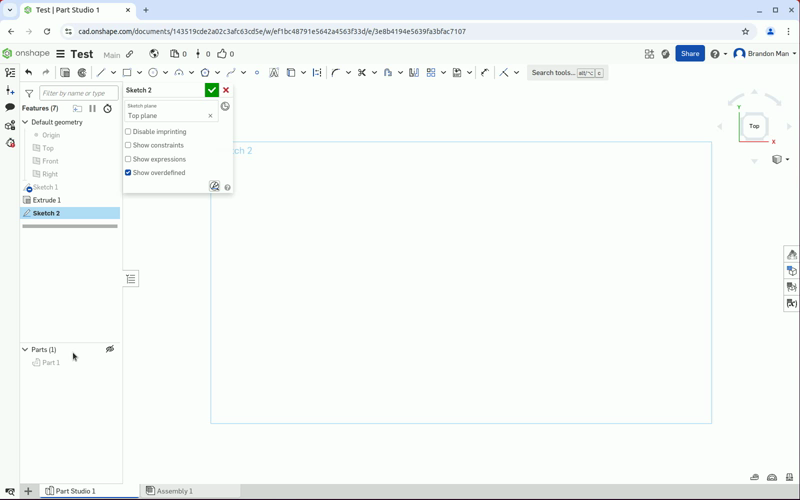
key_down(shift)
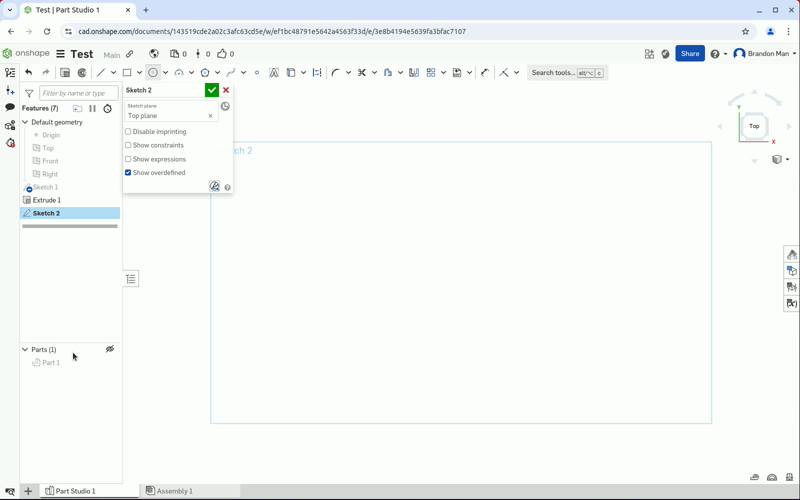
mouse_move(410, 347)
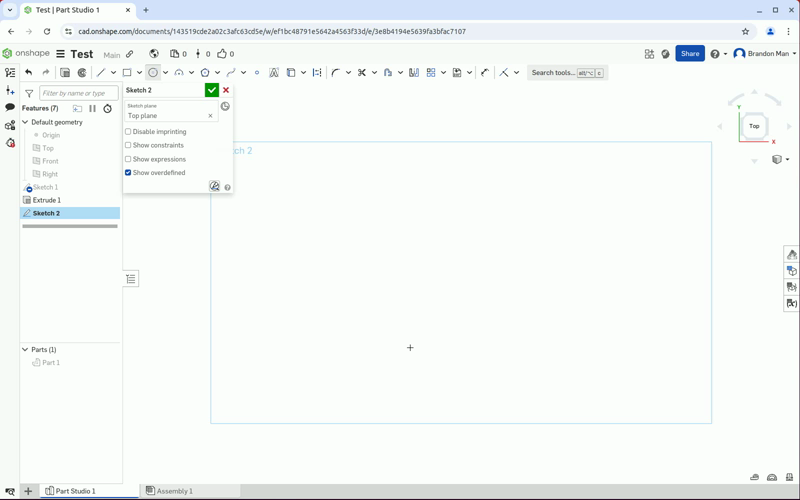
click(410, 347)
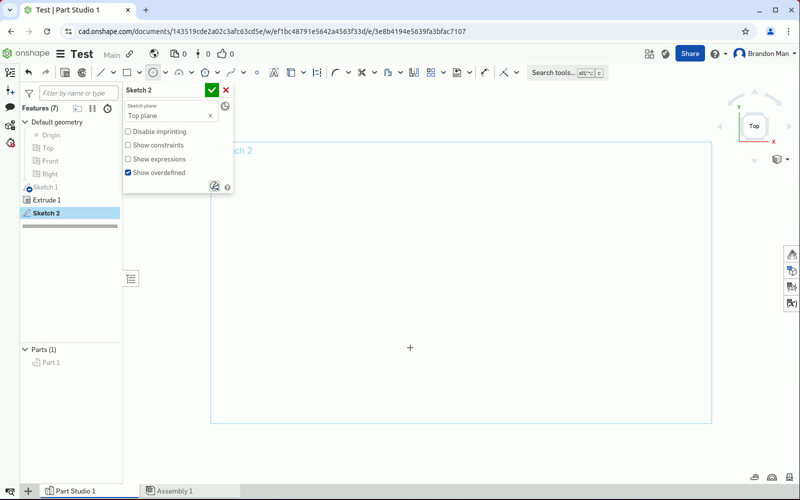
key_up(shift)
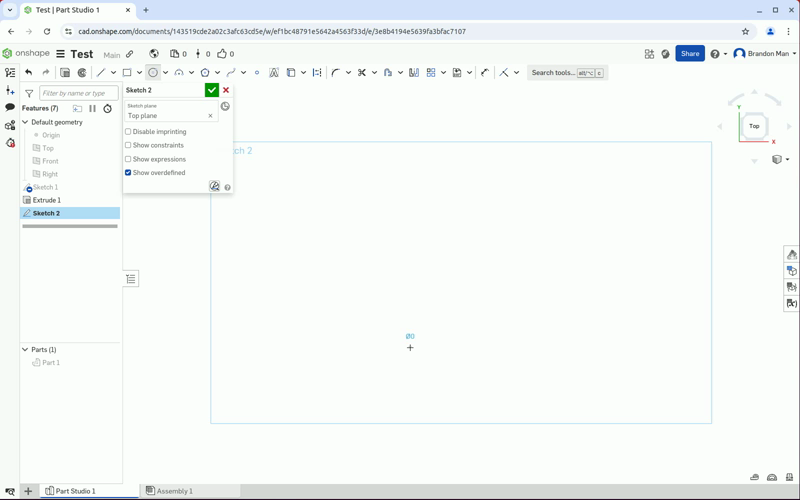
mouse_move(429, 347)
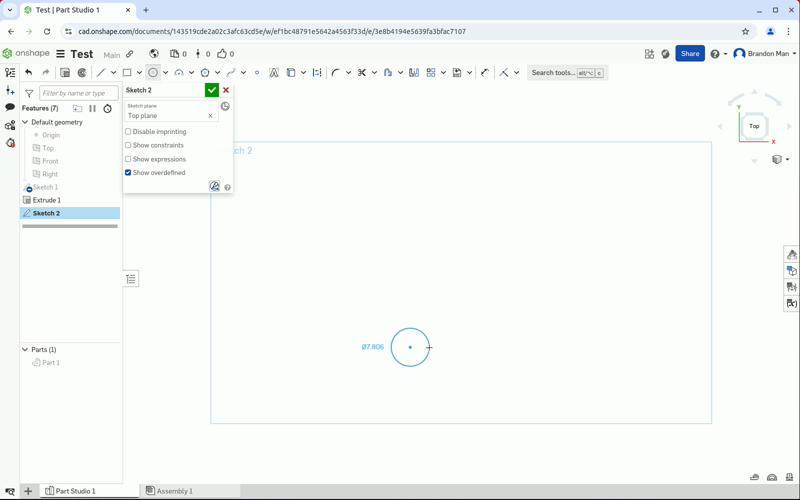
click(429, 347)
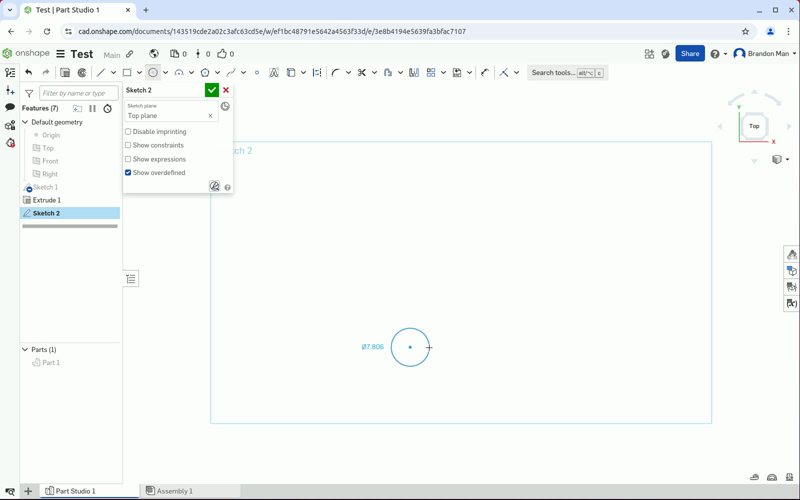
key(esc)
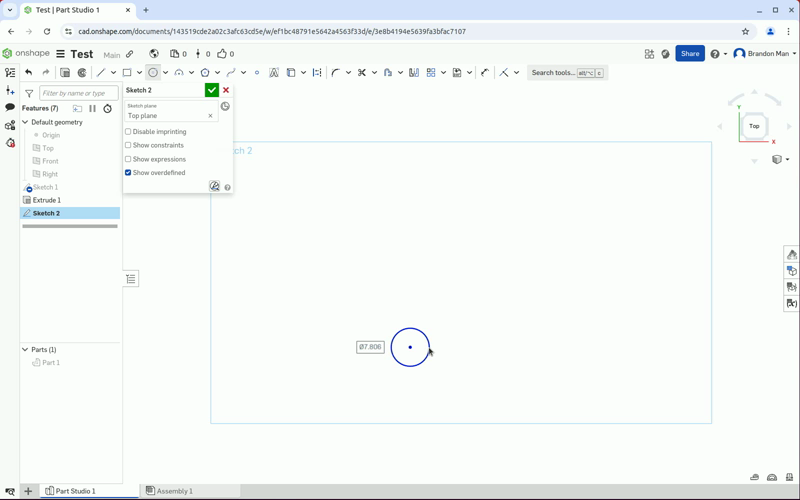
key(c)
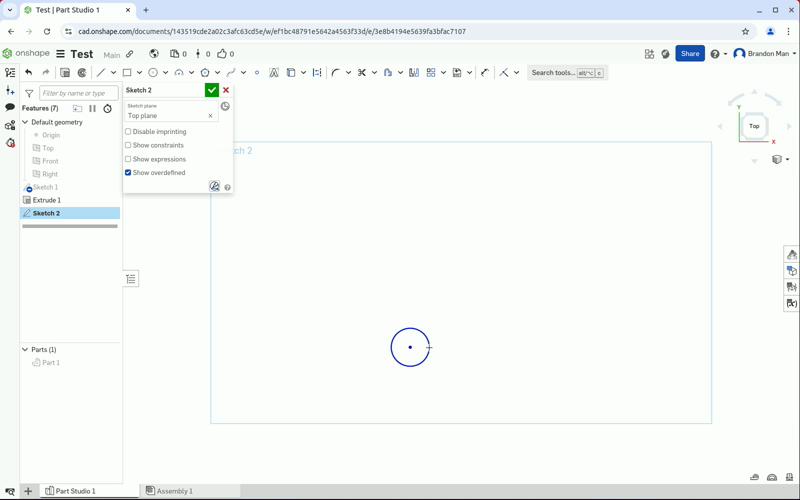
key_down(shift)
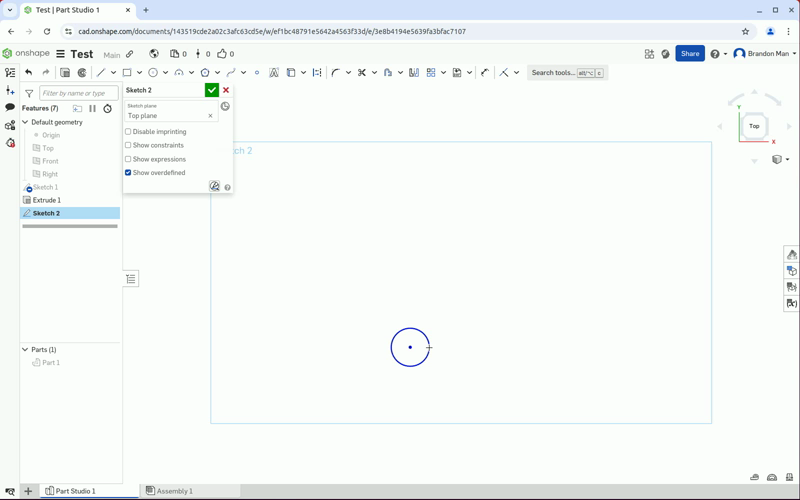
mouse_move(410, 347)
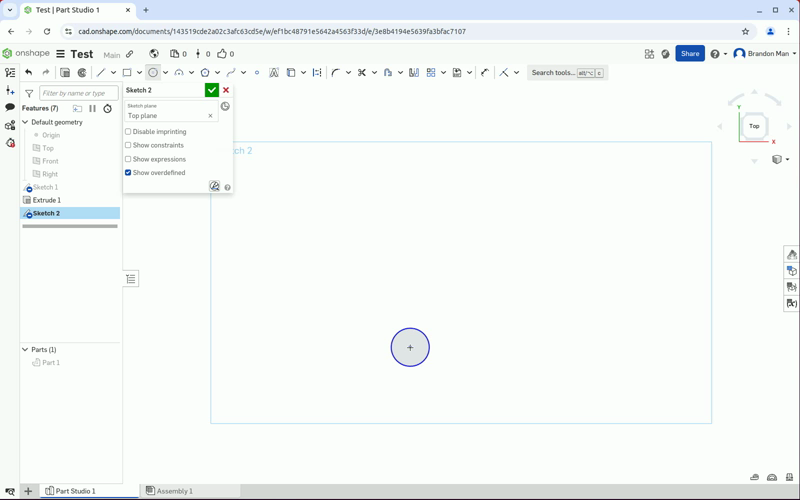
click(410, 347)
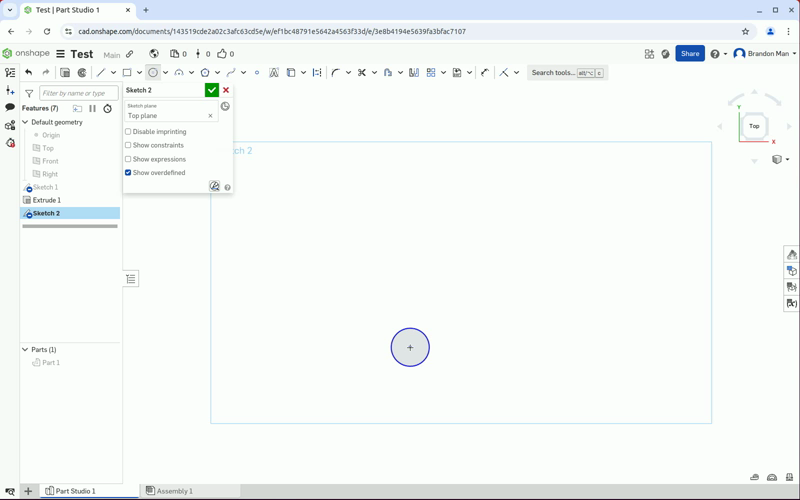
key_up(shift)
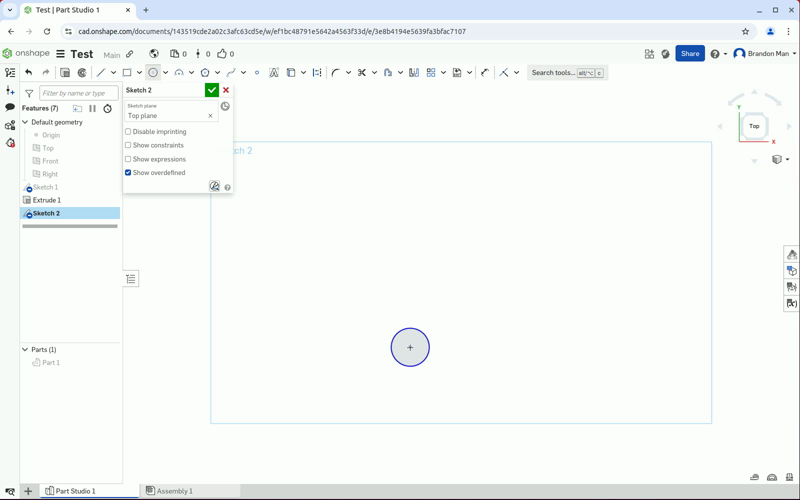
mouse_move(427, 347)
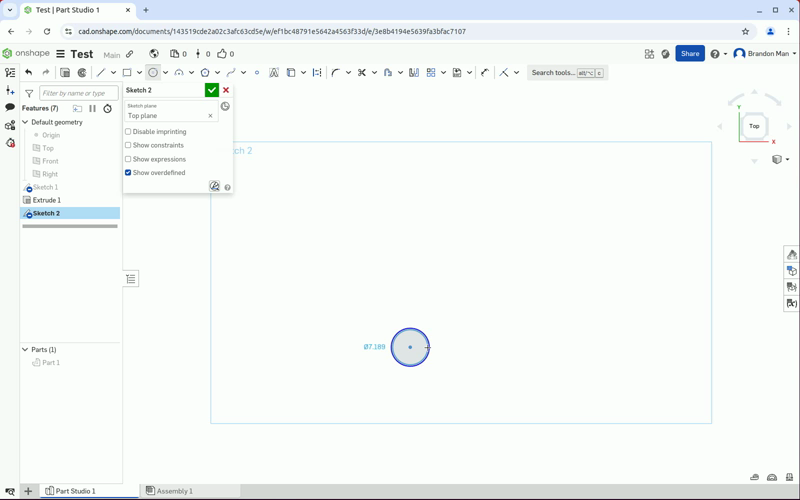
scroll(6)
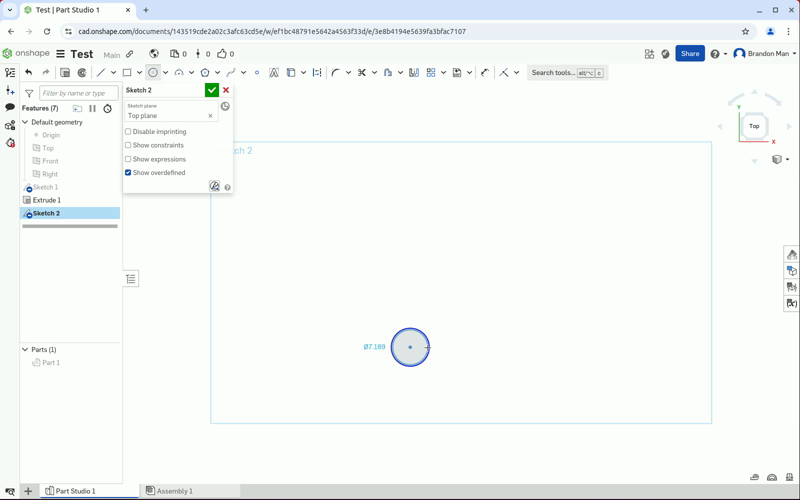
scroll(6)
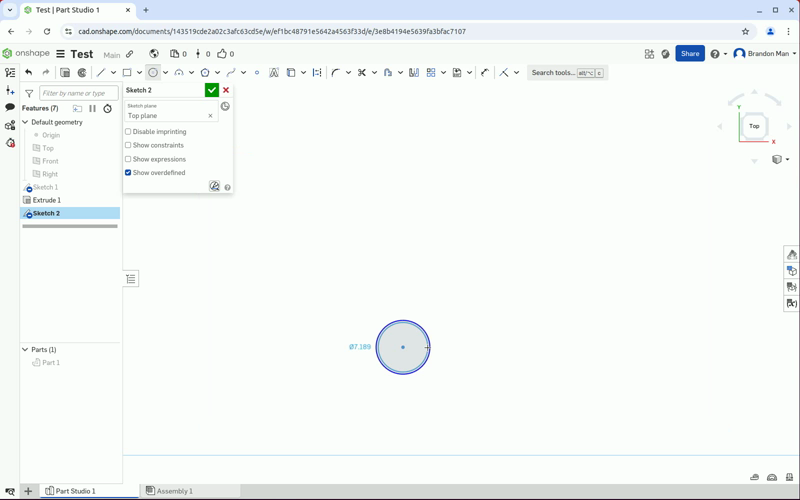
scroll(6)
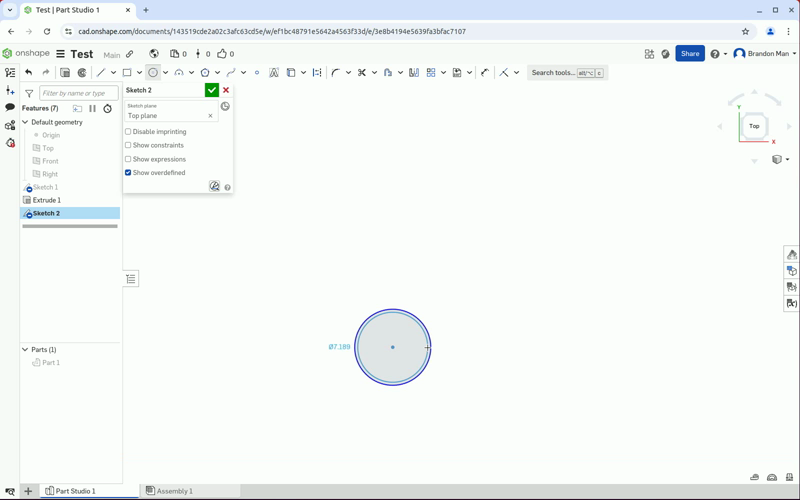
scroll(6)
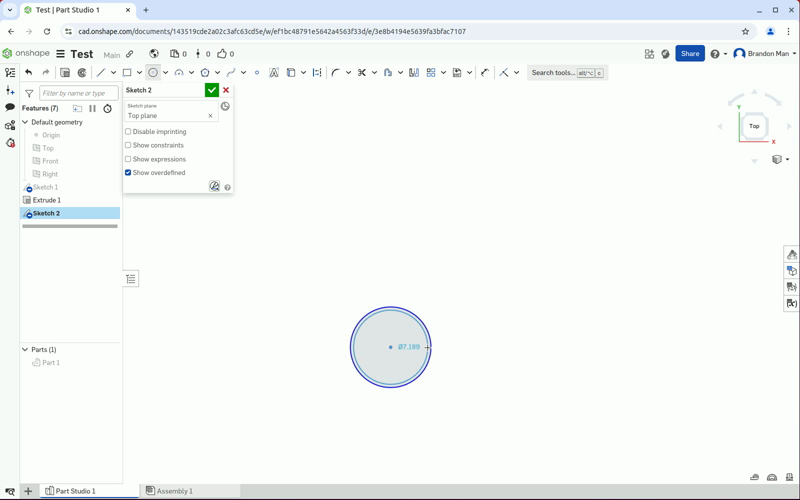
scroll(6)
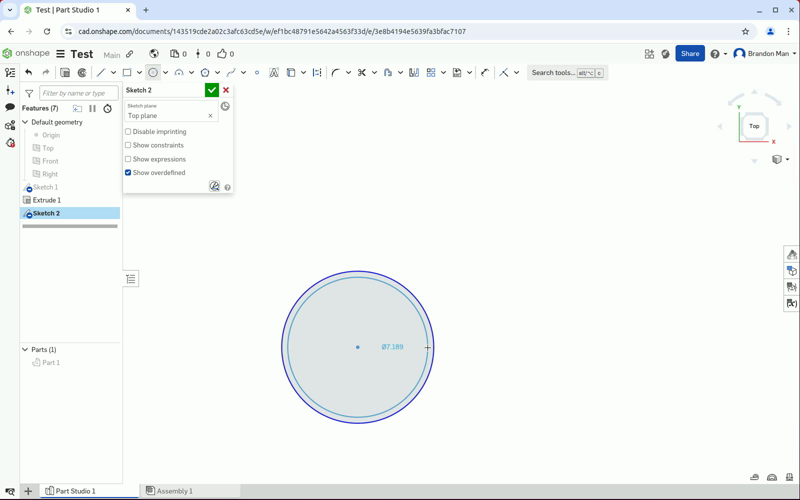
scroll(6)
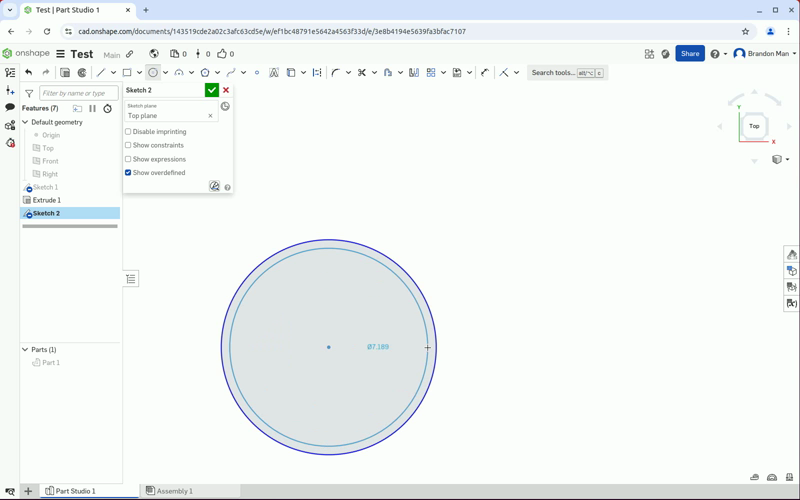
scroll(6)
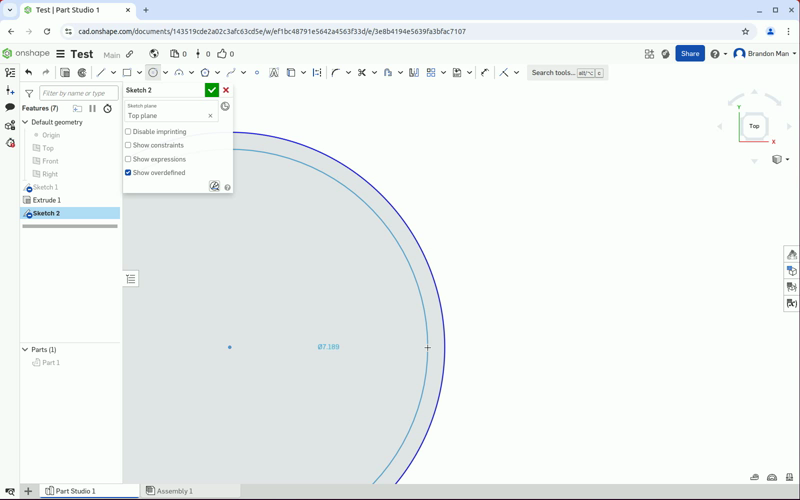
click(427, 347)
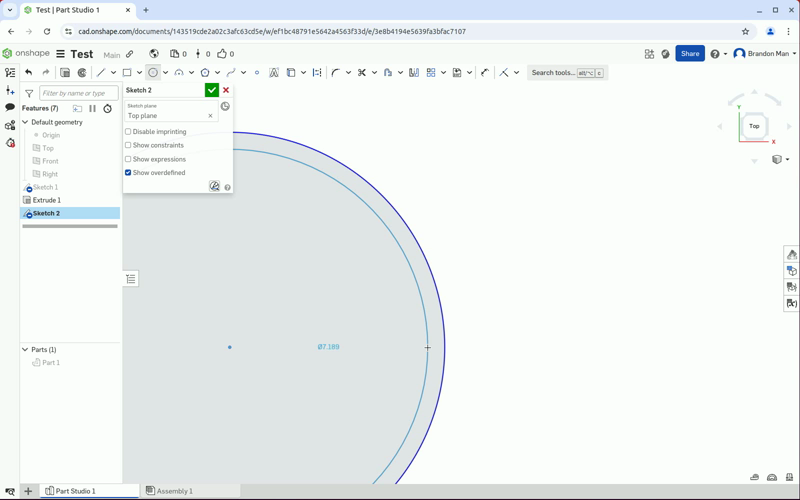
scroll(-6)
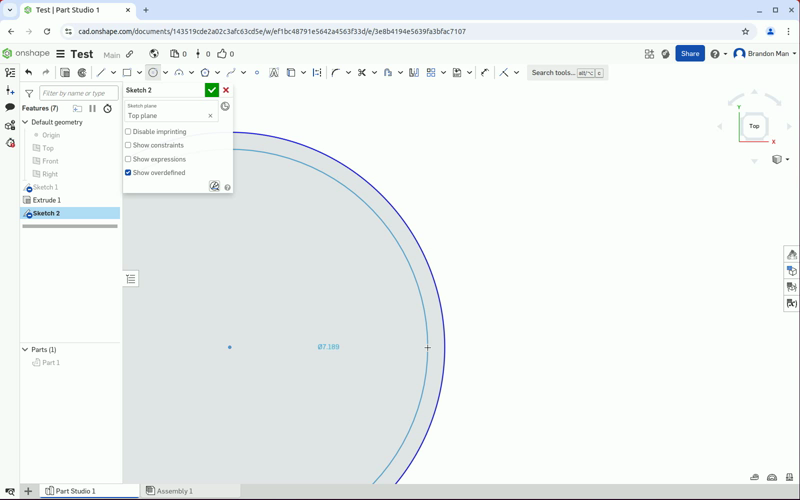
scroll(-6)
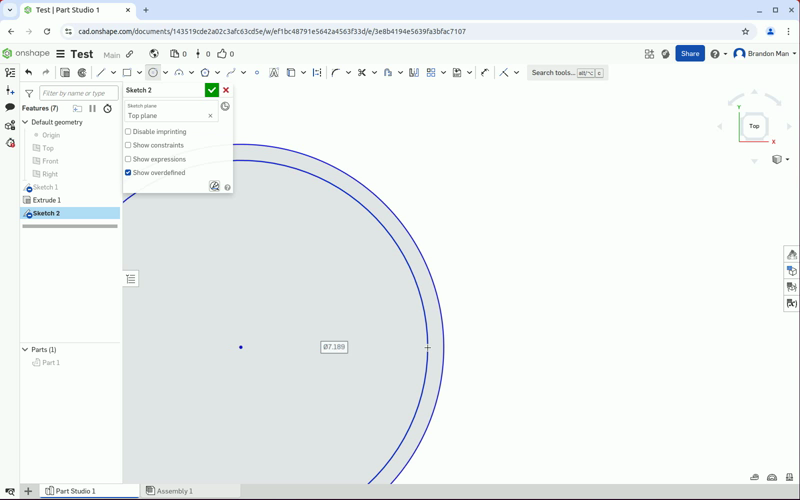
scroll(-6)
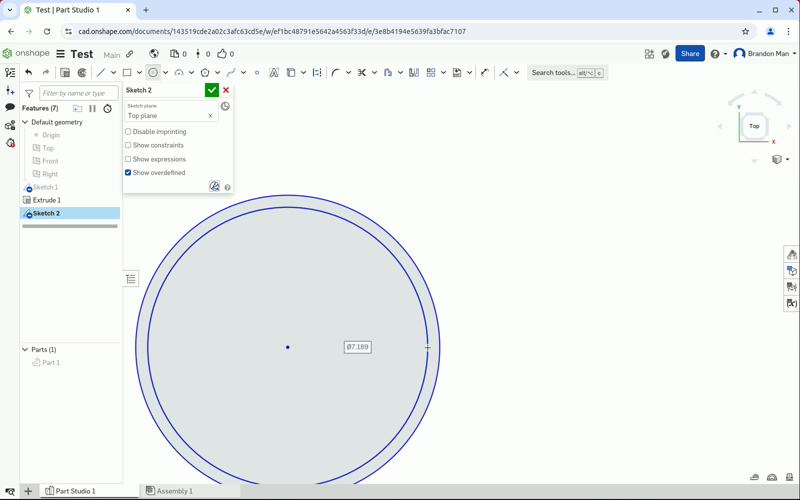
scroll(-6)
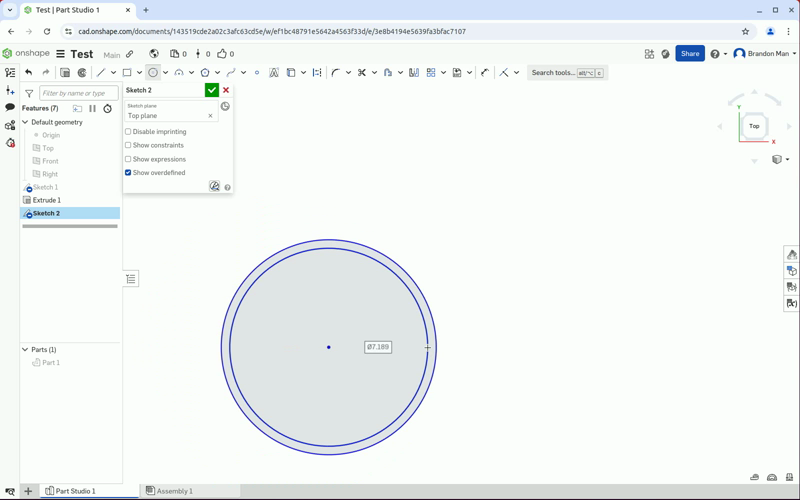
scroll(-6)
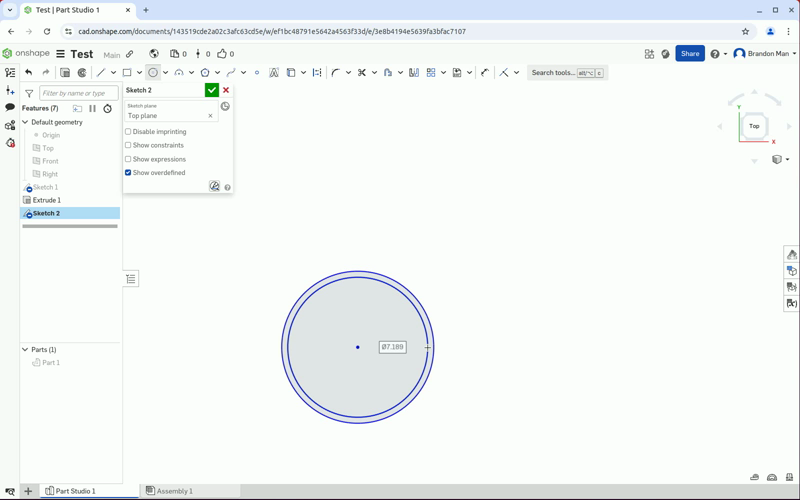
scroll(-6)
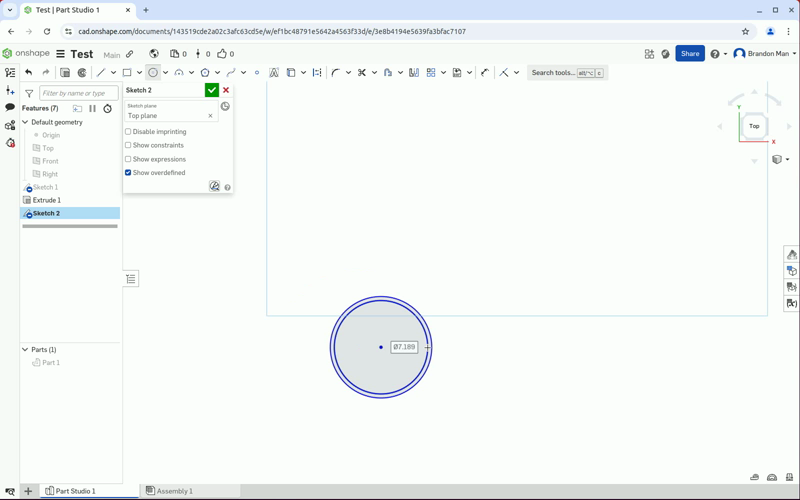
scroll(-6)
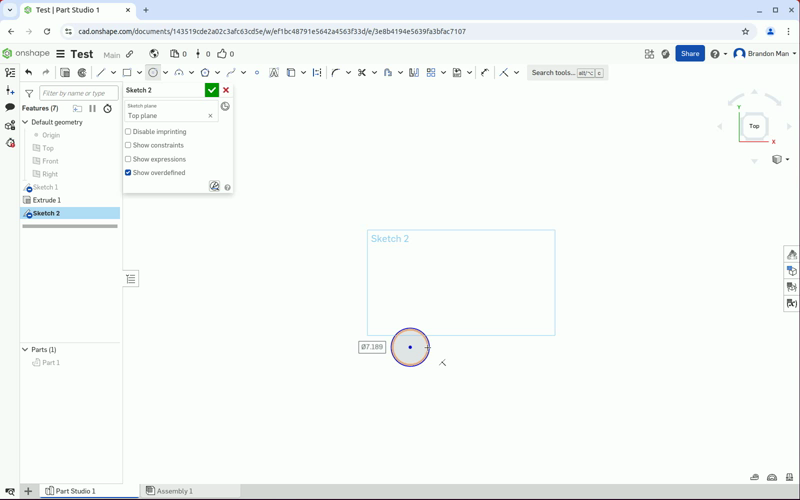
key(esc)
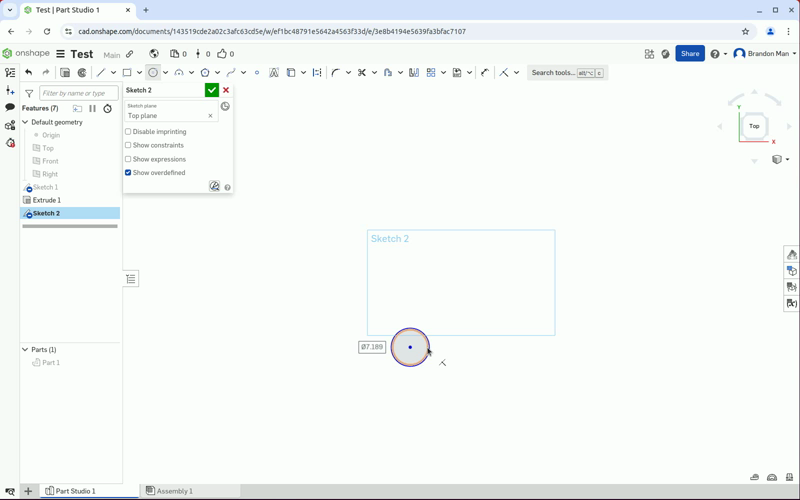
mouse_move(418, 331)
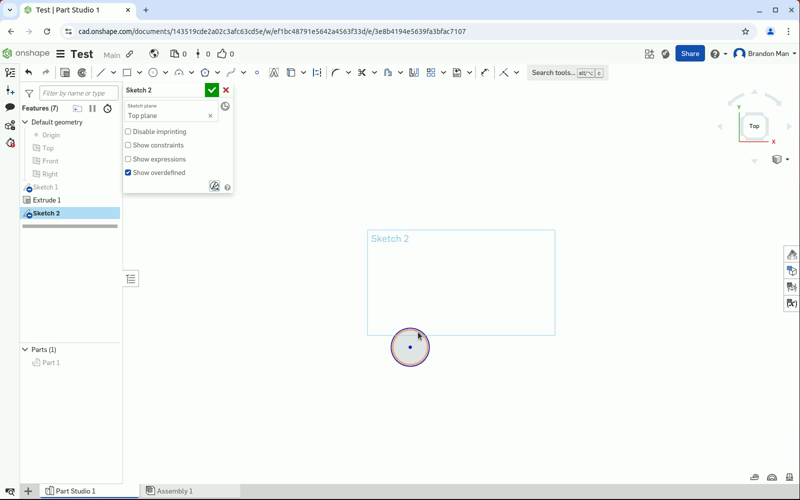
scroll(6)
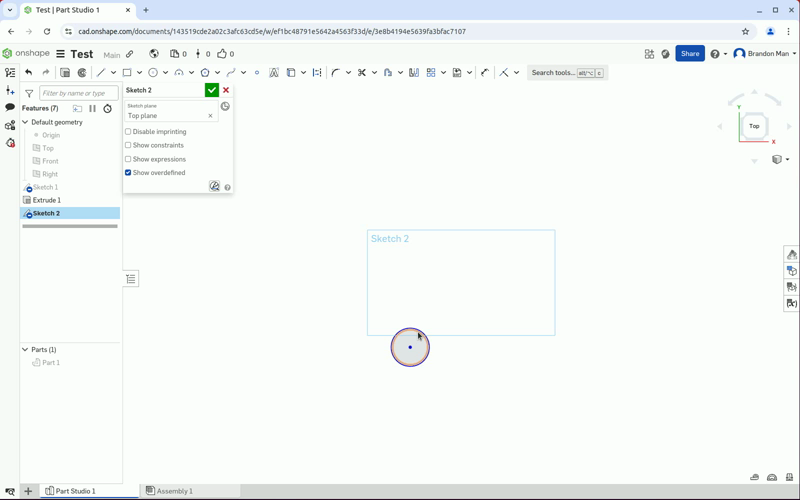
scroll(6)
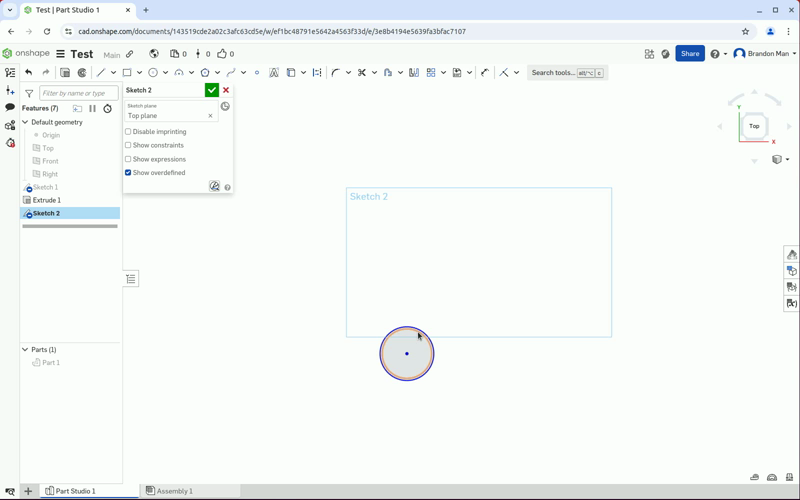
scroll(6)
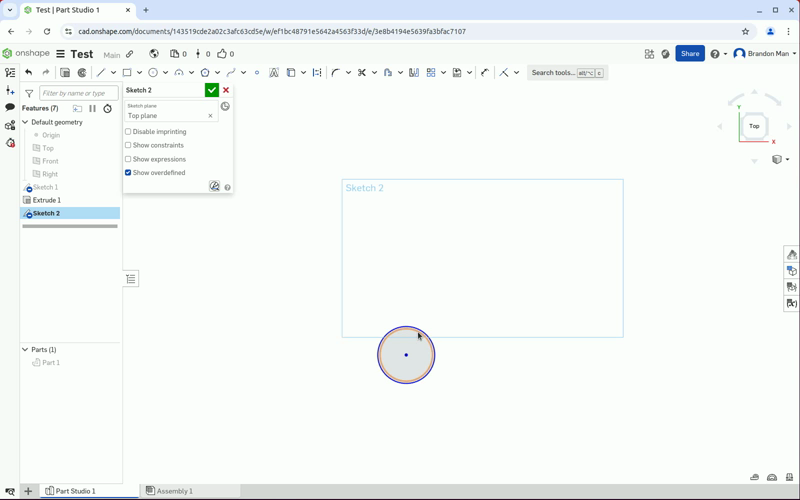
scroll(6)
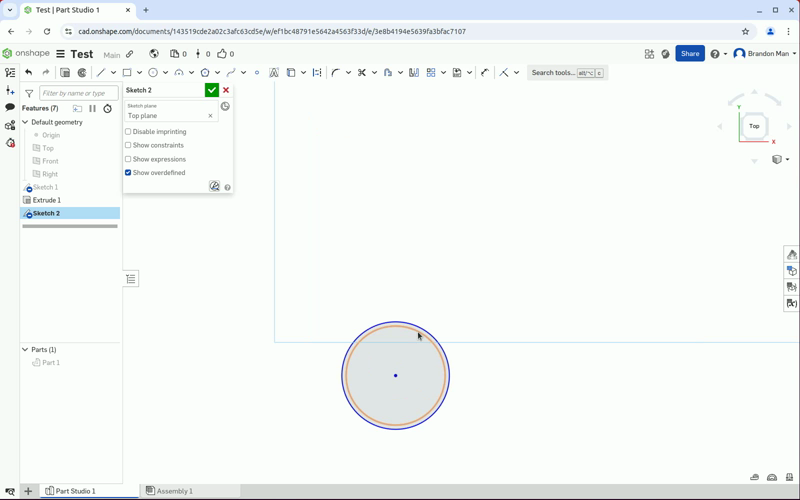
scroll(6)
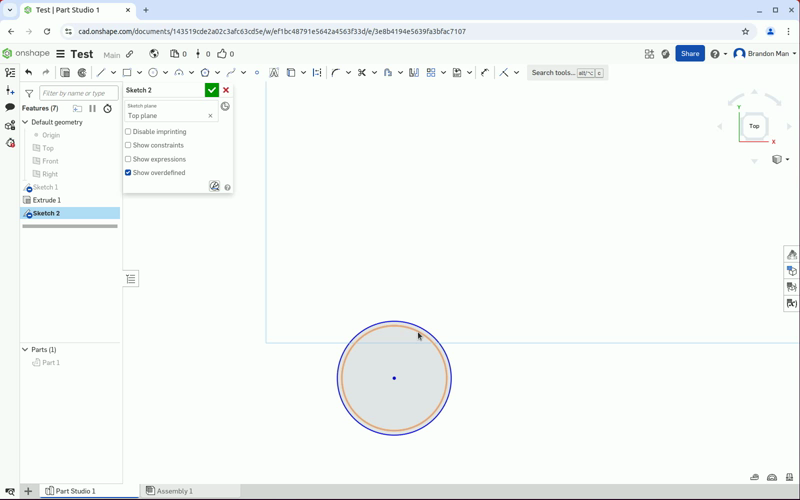
scroll(6)
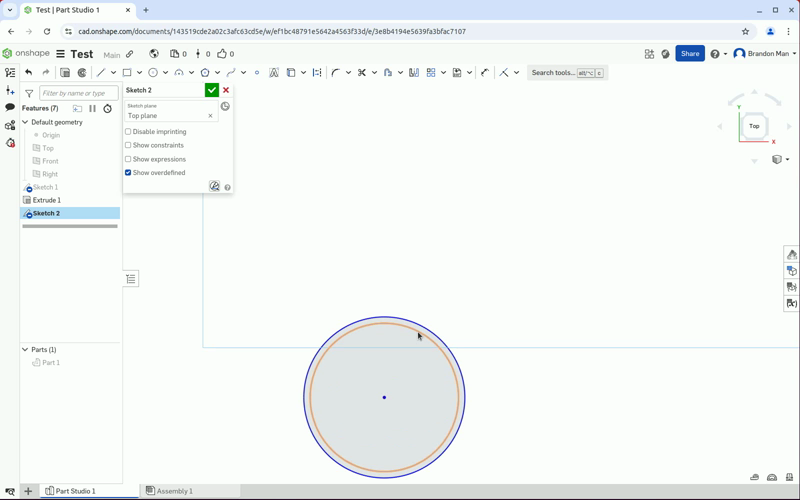
scroll(6)
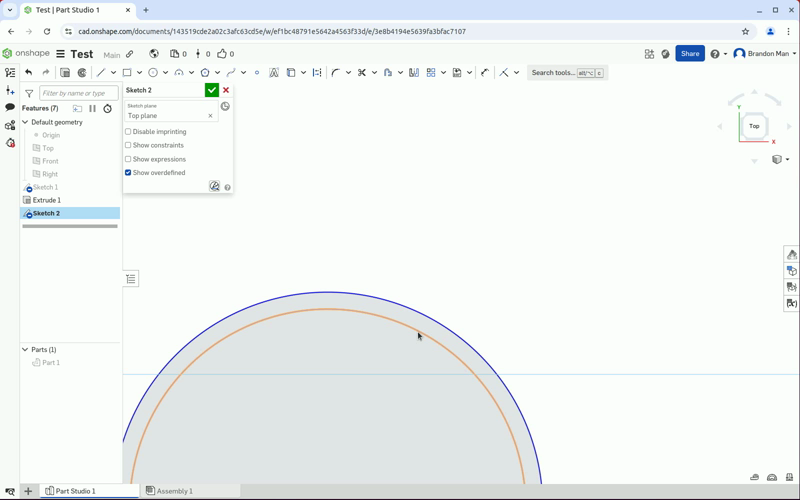
click(418, 331)
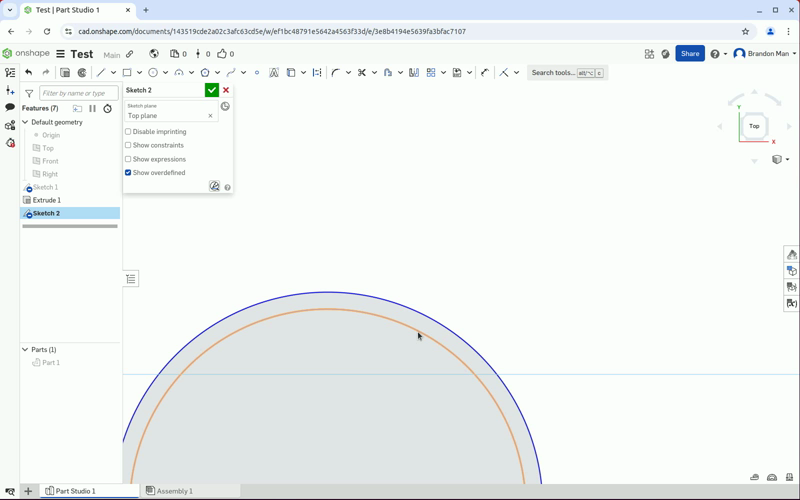
scroll(-6)
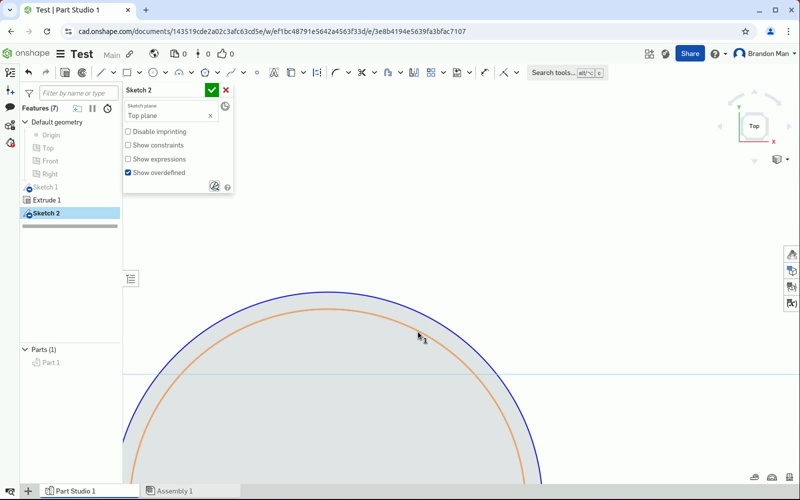
scroll(-6)
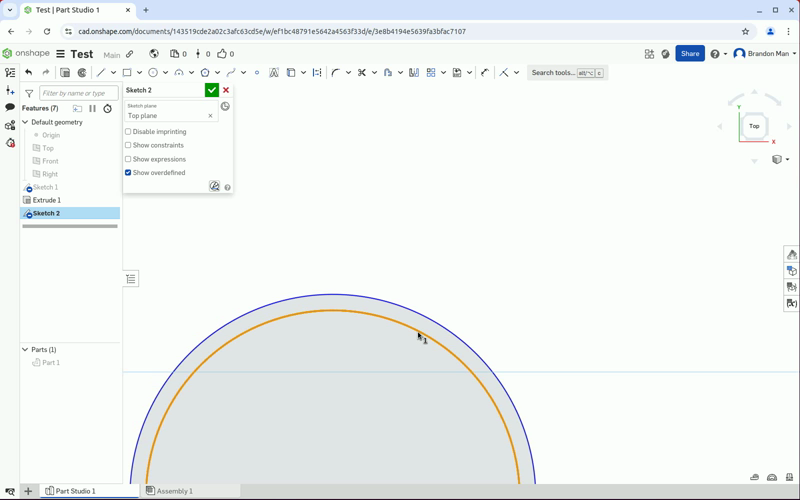
scroll(-6)
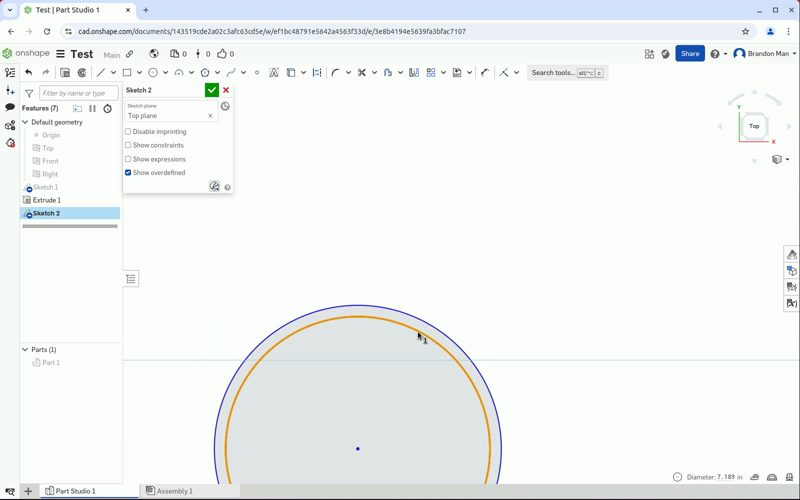
scroll(-6)
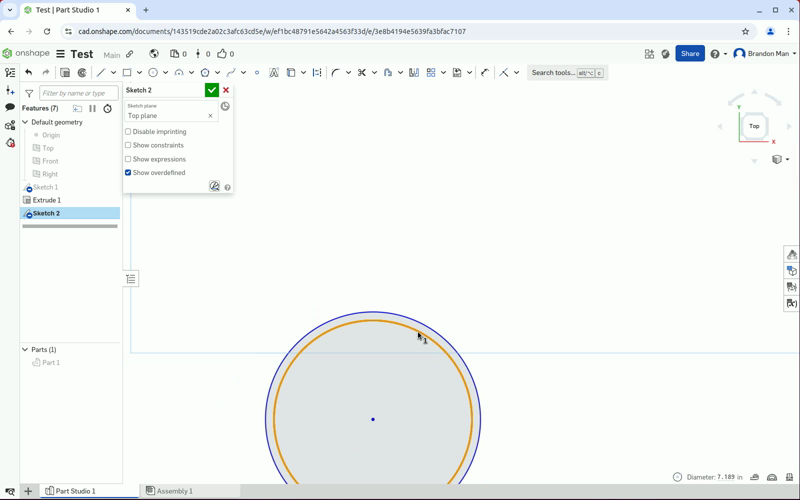
scroll(-6)
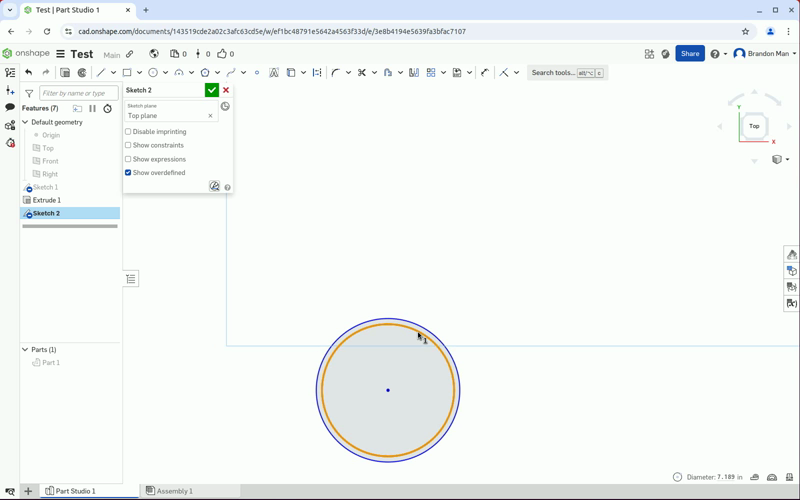
scroll(-6)
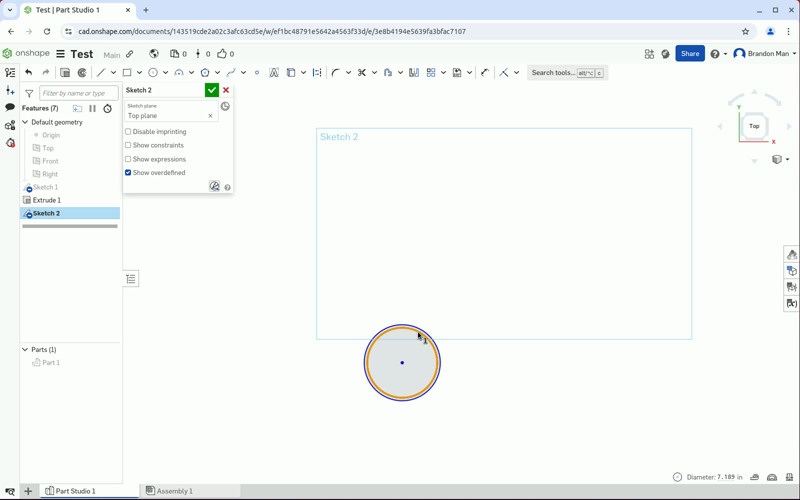
scroll(-6)
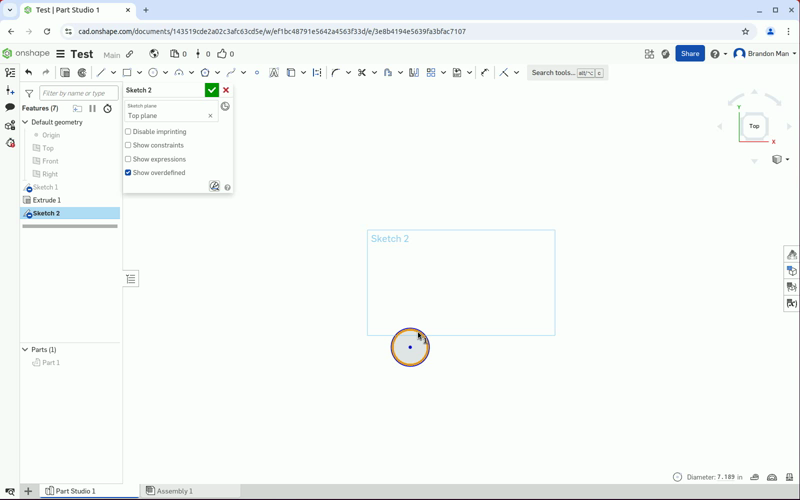
mouse_move(73, 352)
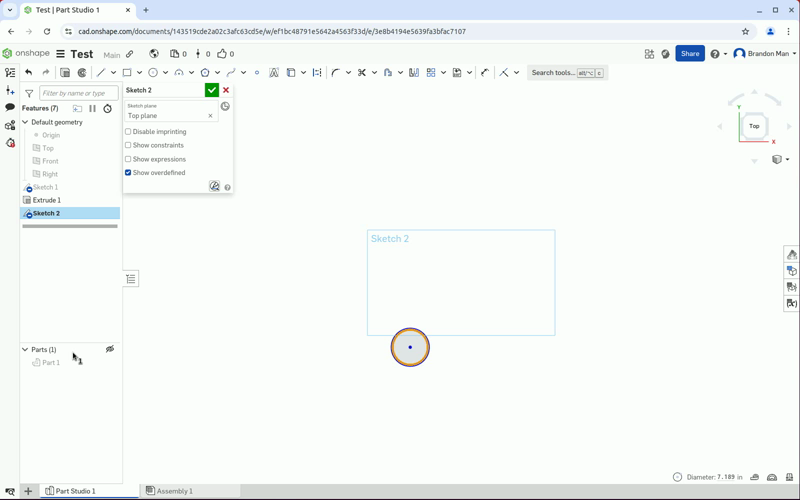
key(shift+y)
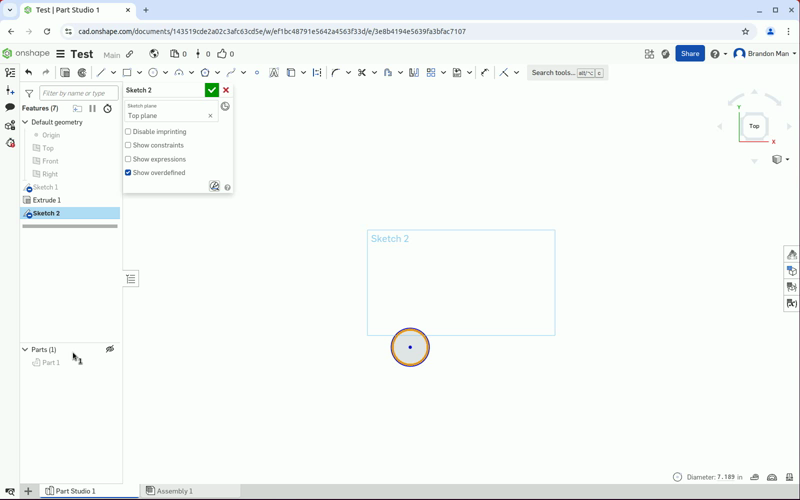
key(shift+e)
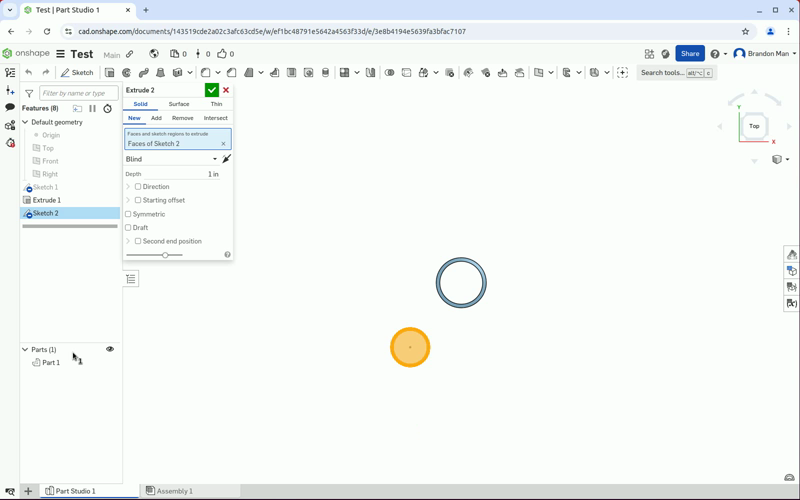
mouse_move(143, 106)
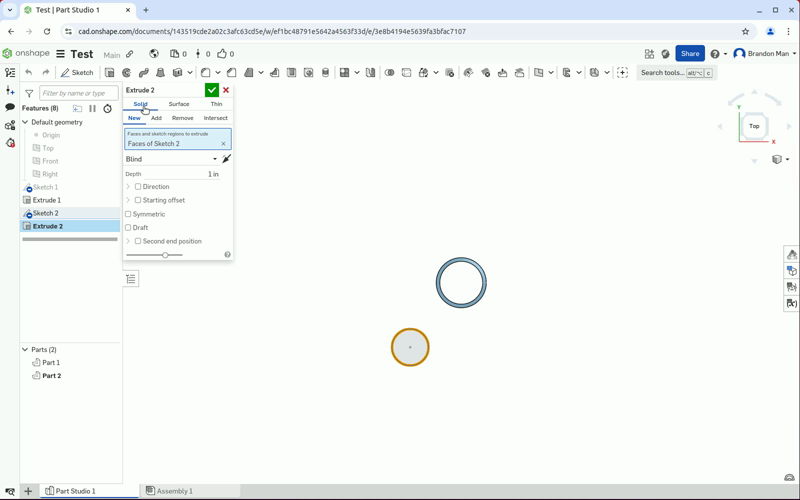
click(143, 106)
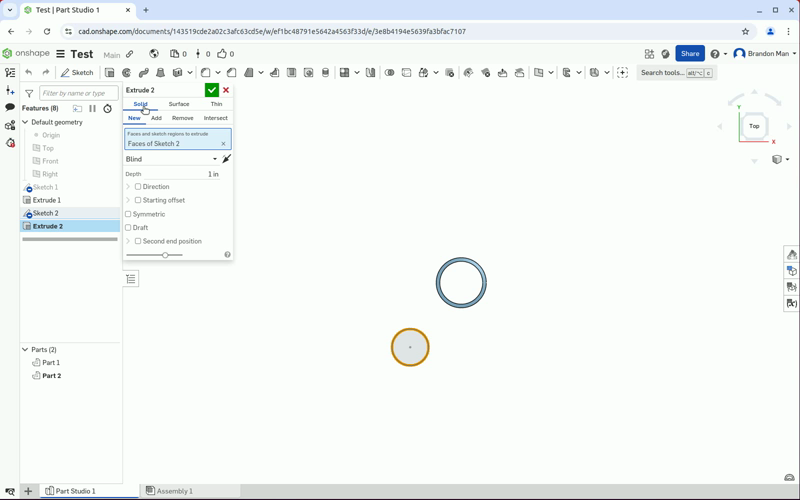
mouse_move(137, 120)
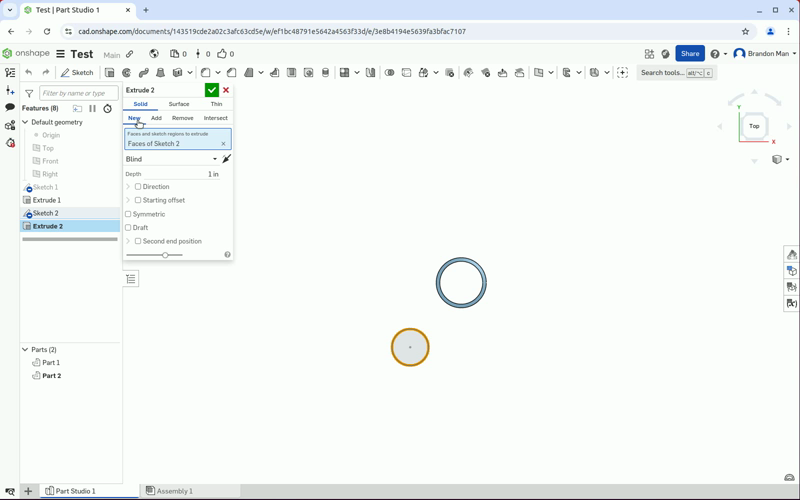
click(137, 120)
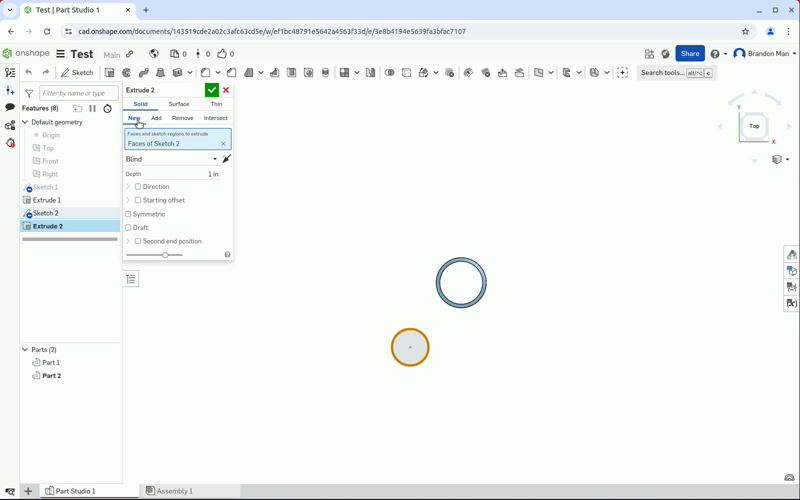
key(tab, 4)
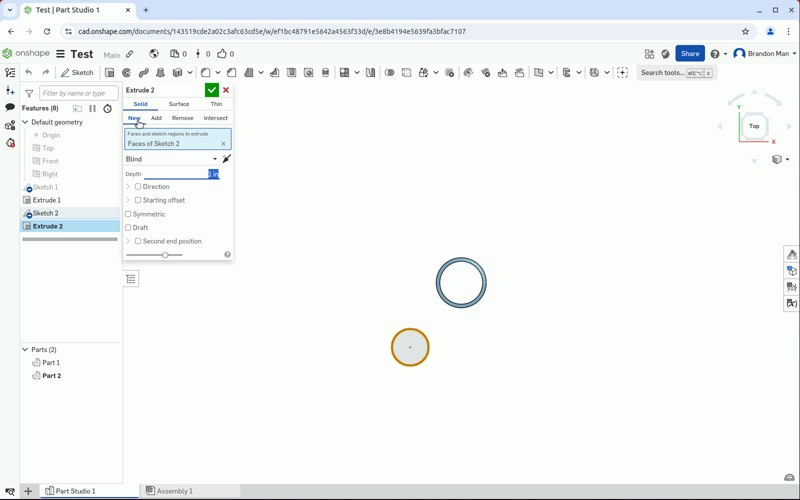
text(23.108)
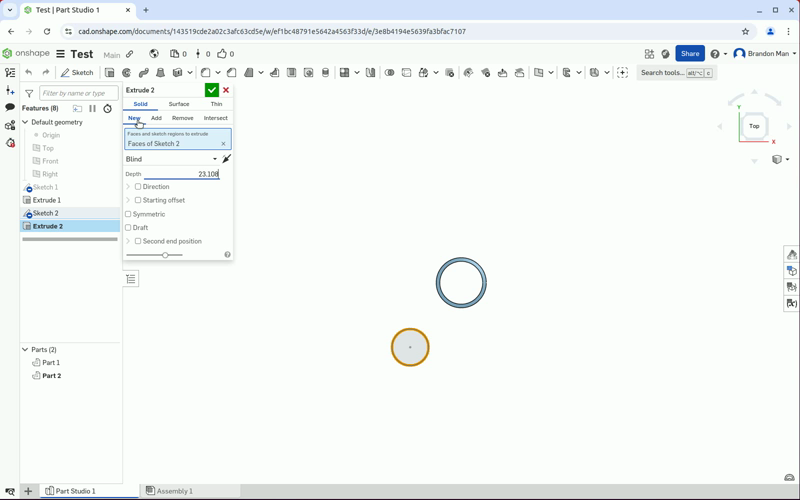
key(enter)
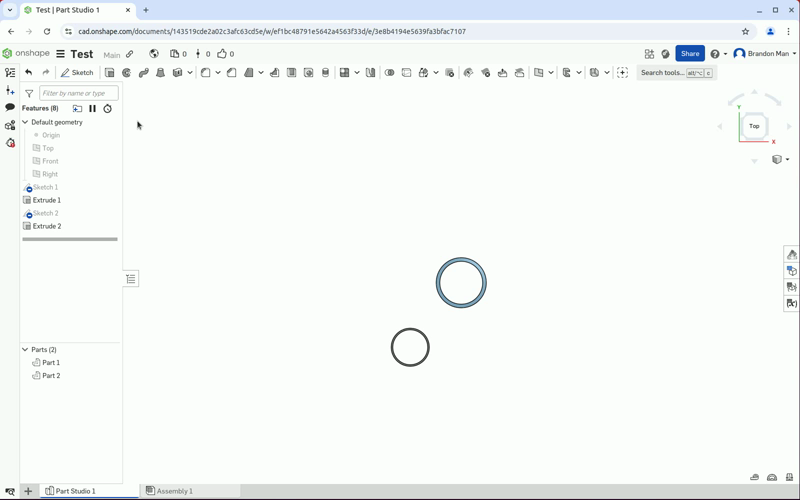
key(shift+h)
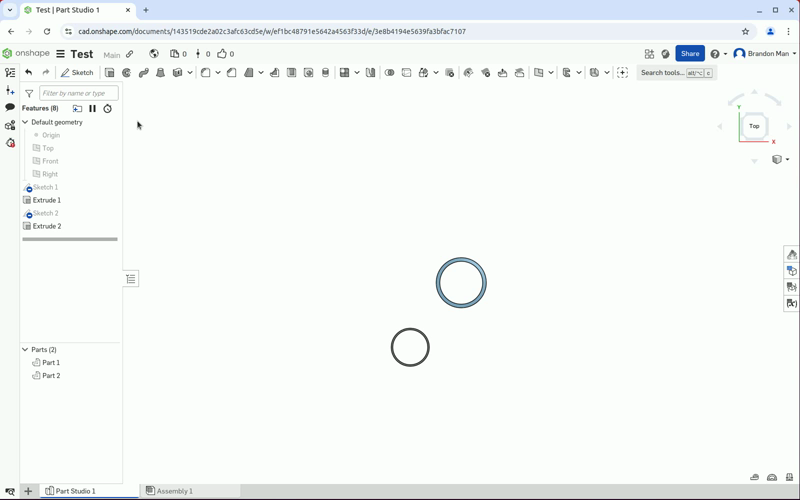
key(shift+h)
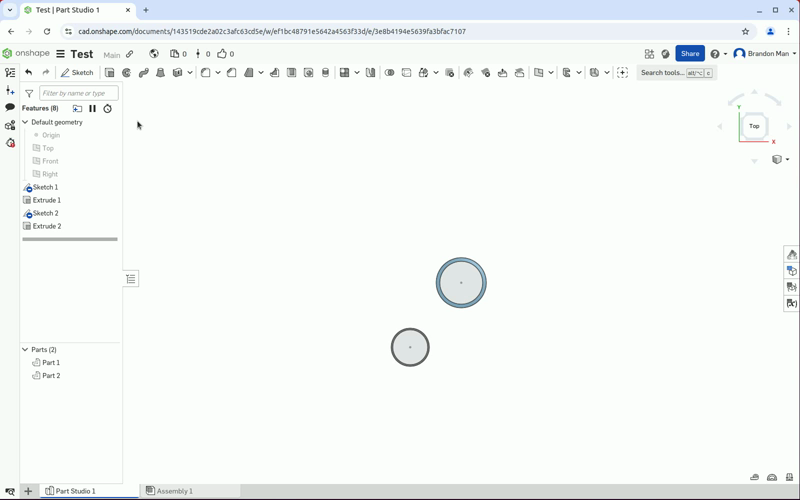
key(shift+7)
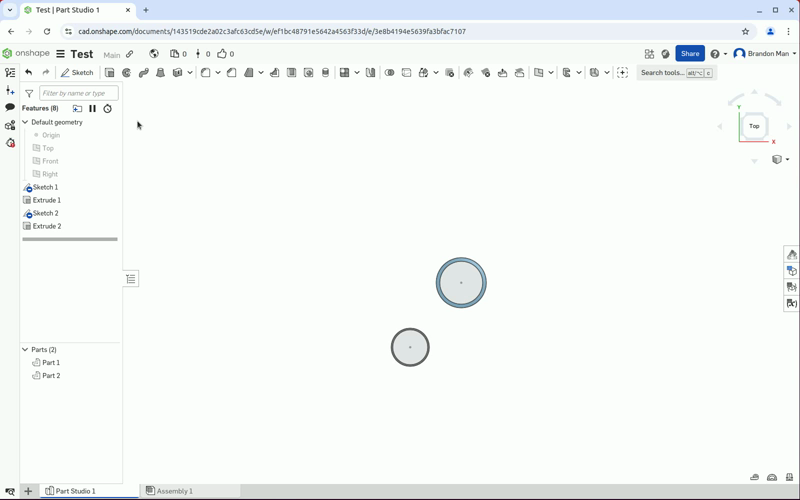
key(up, 3)
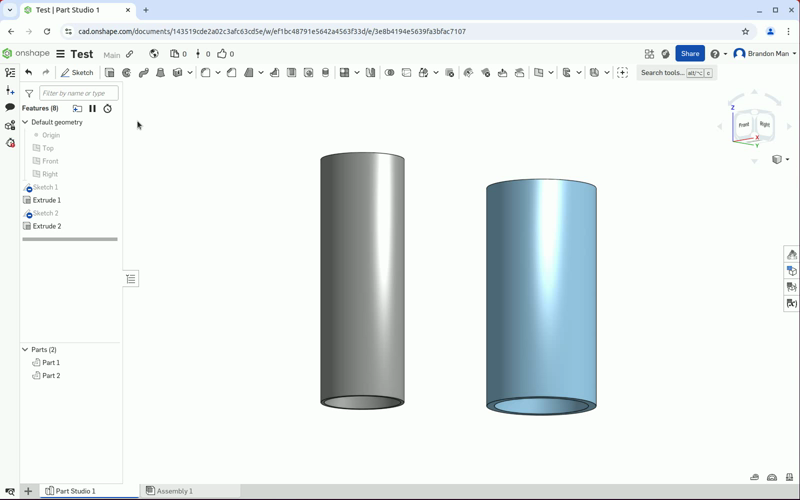
key(left, 3)
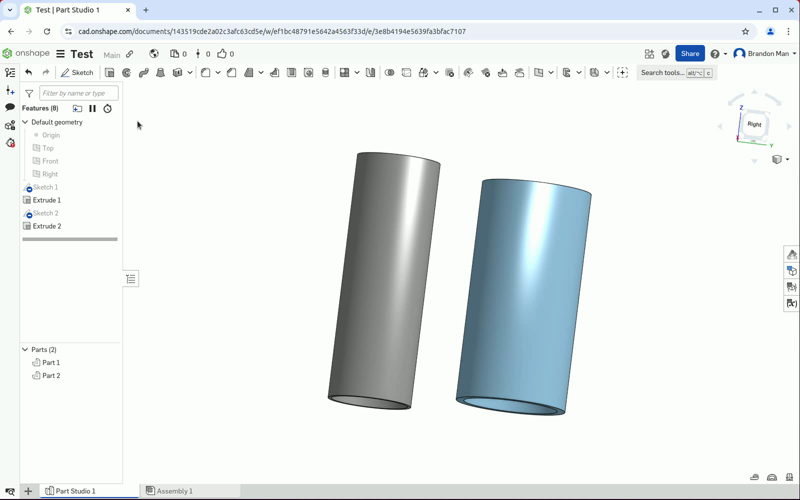
key(right, 3)
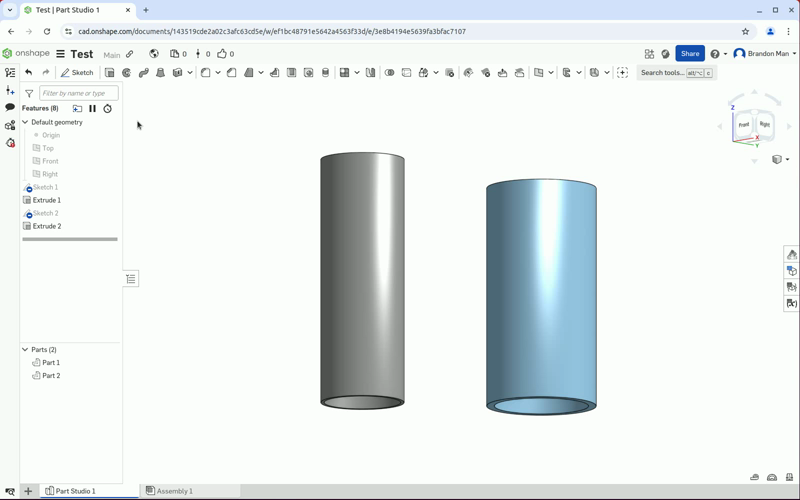
key(down, 3)
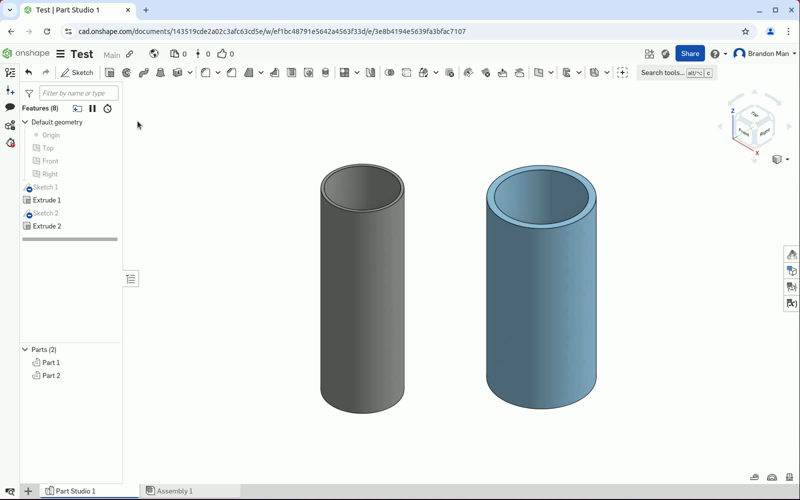
mouse_move(73, 189)
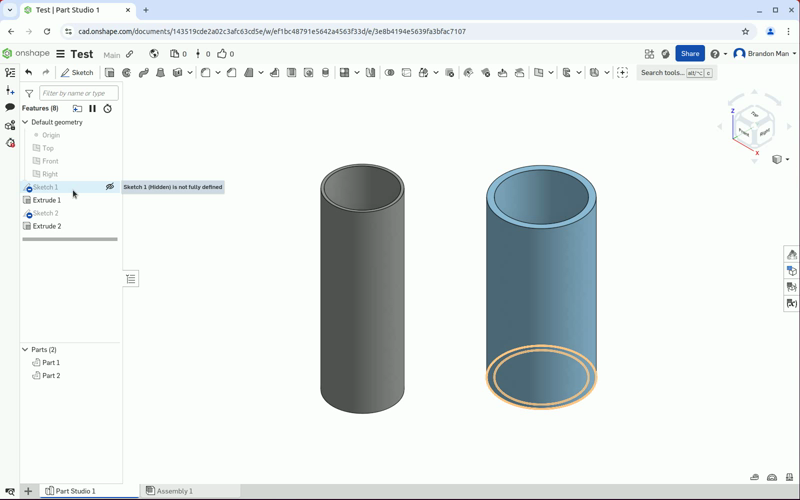
click(73, 189)